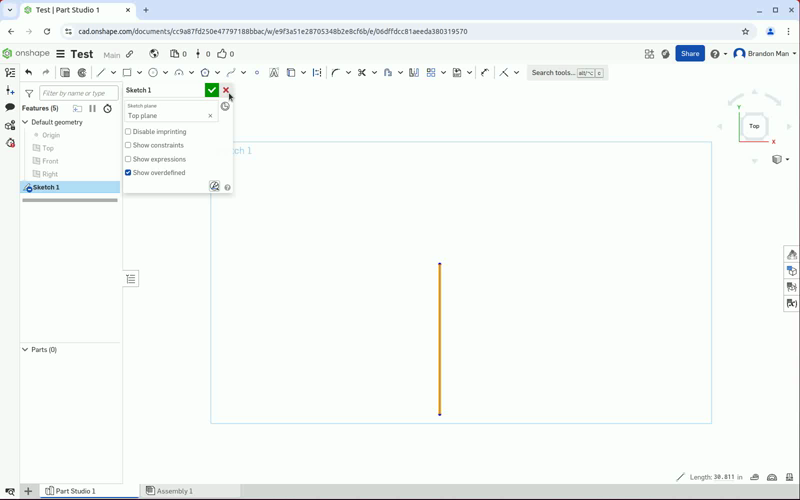
key(shift+h)
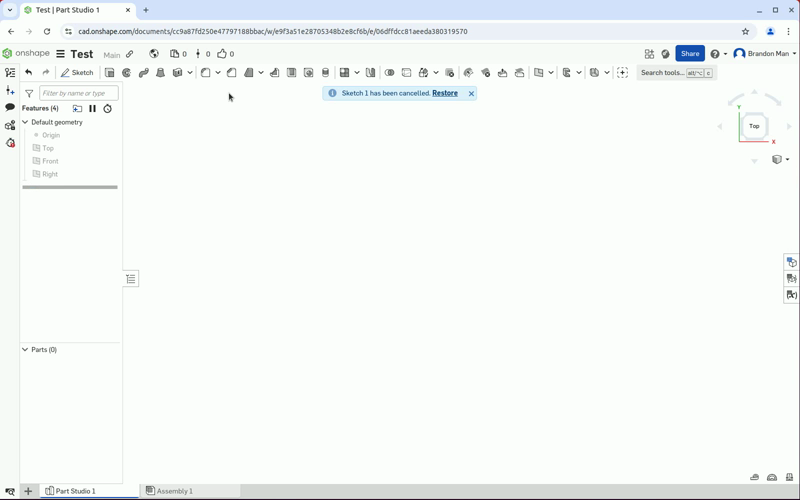
mouse_move(73, 352)
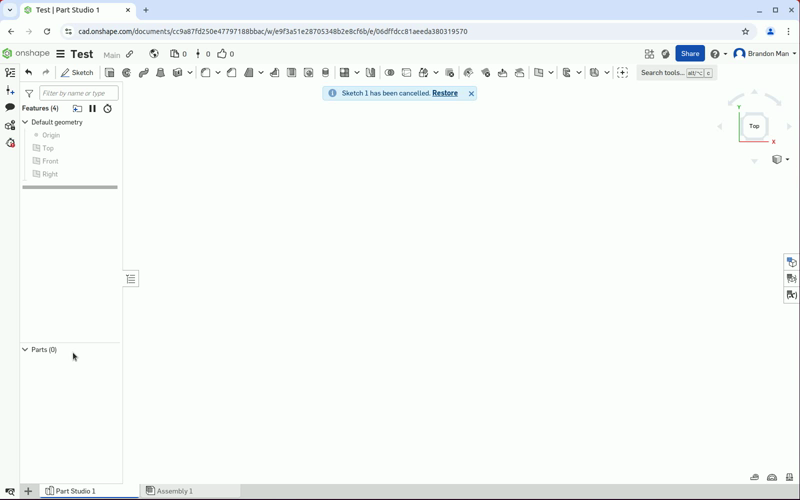
key(y)
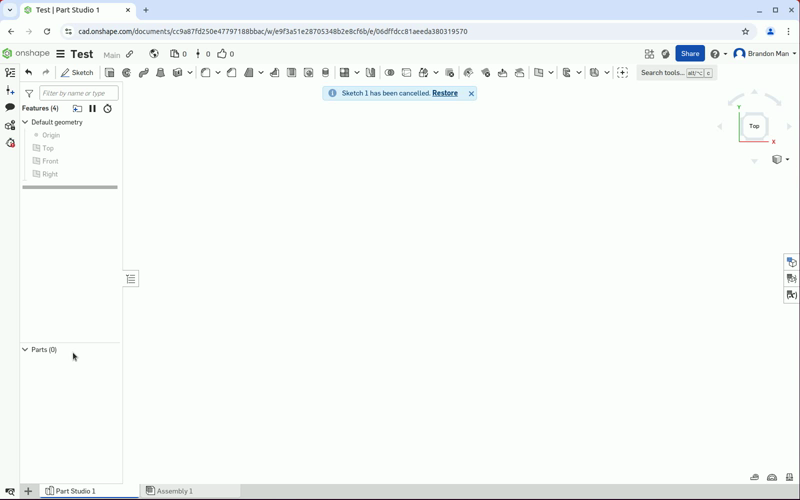
key(shift+p)
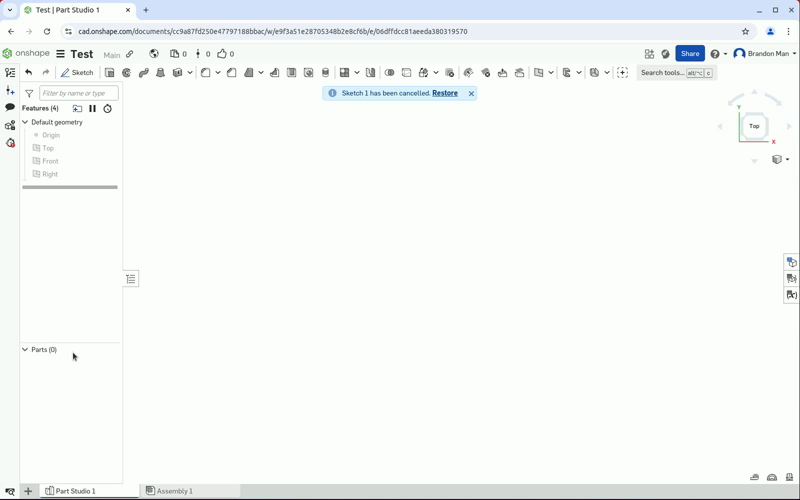
key(space)
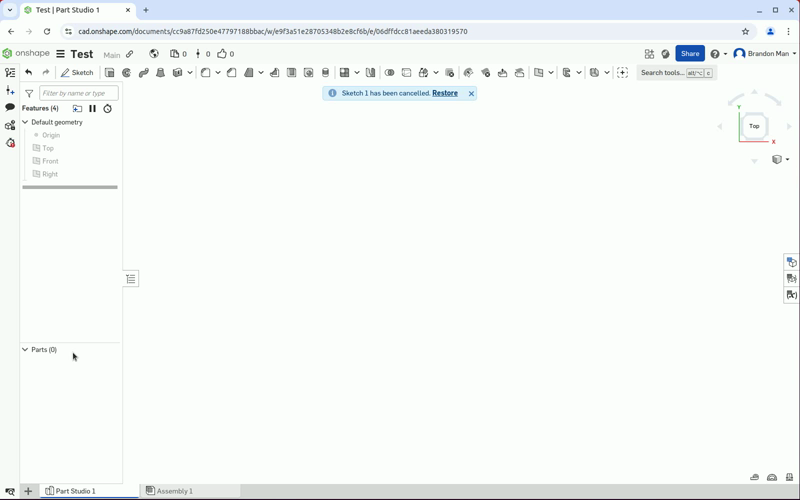
key_down(shift)
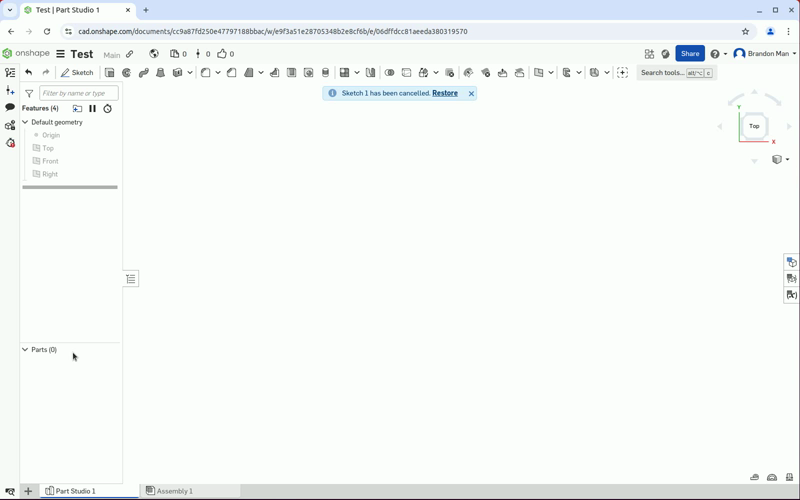
key(up)
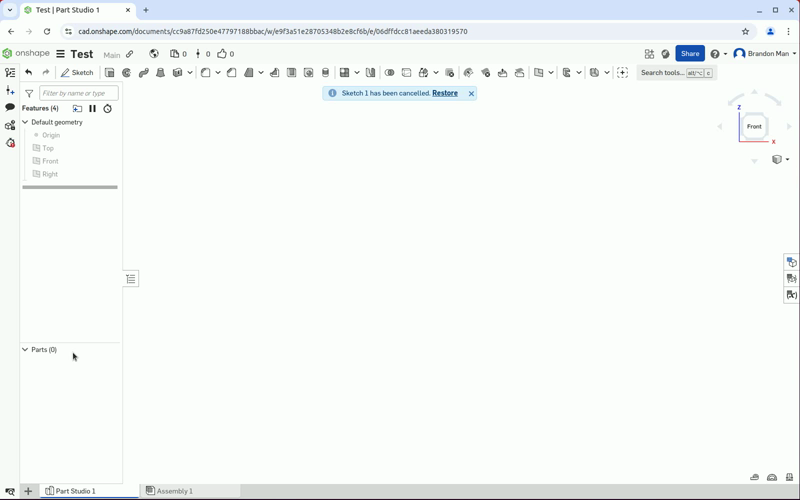
key_up(shift)
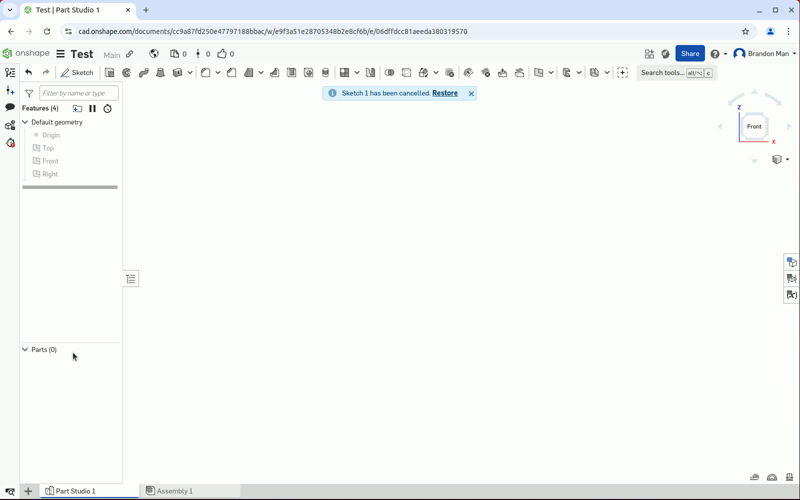
mouse_move(73, 352)
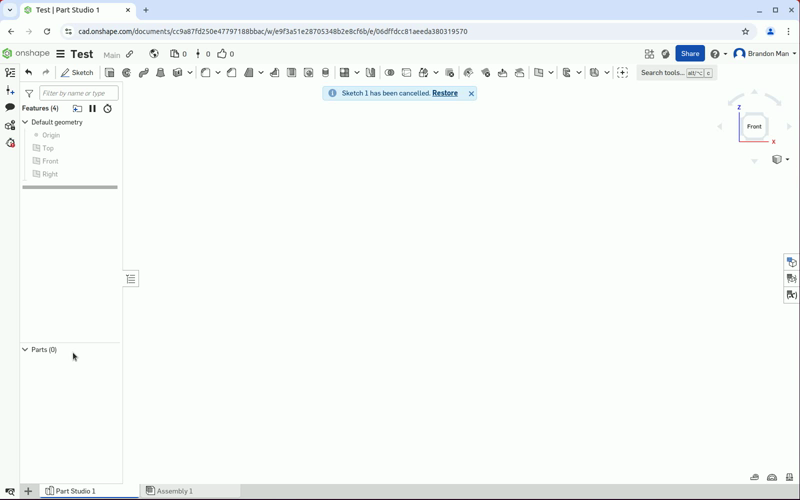
key(shift+y)
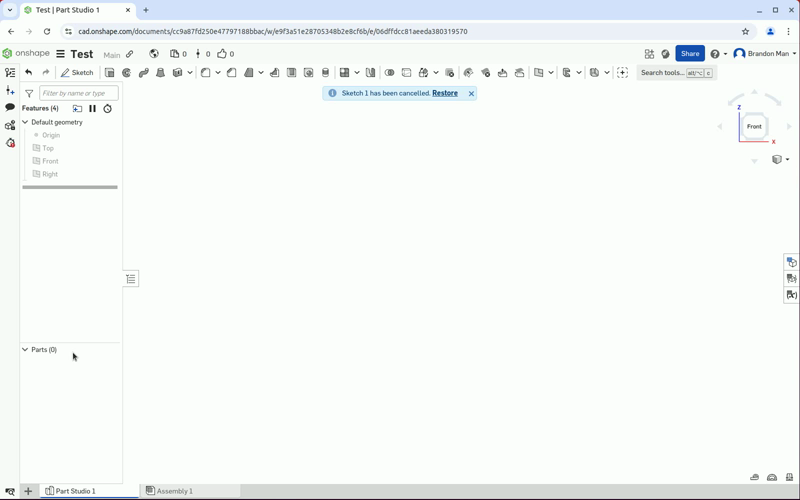
key(shift+s)
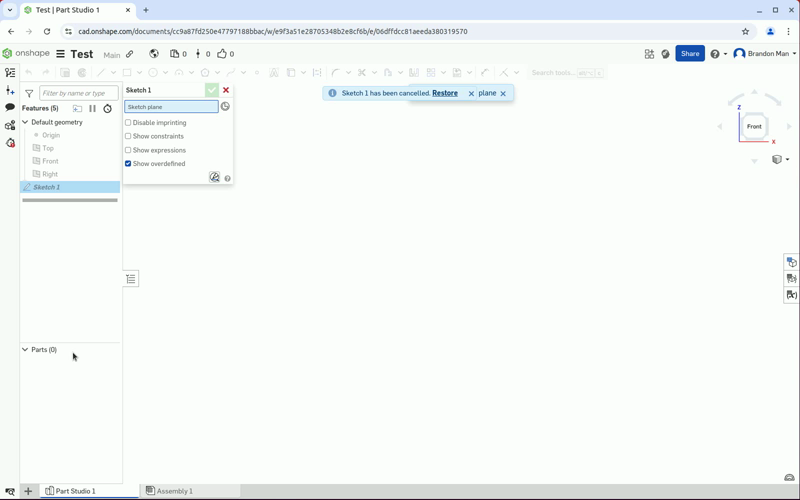
mouse_move(73, 163)
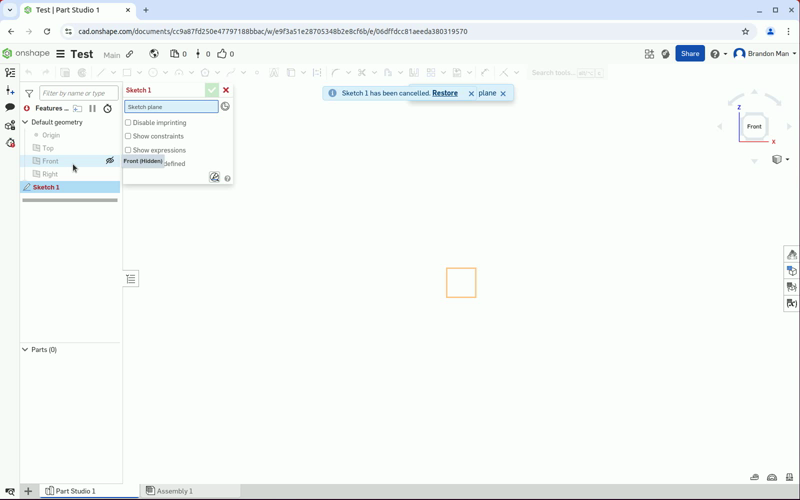
click(73, 163)
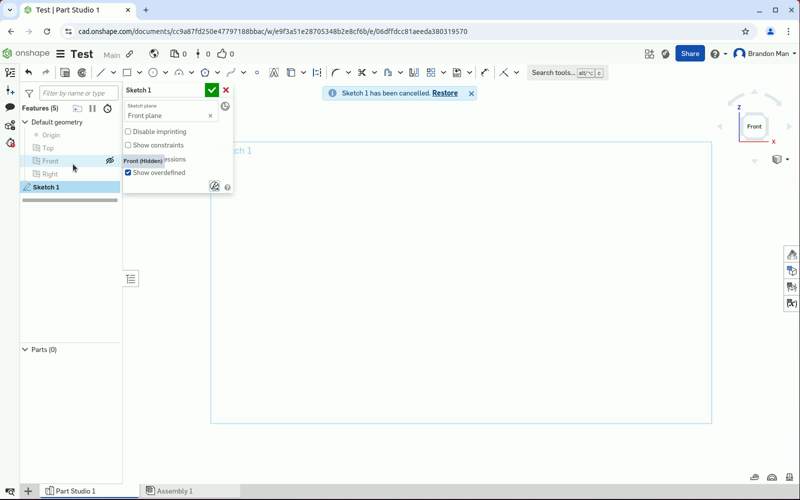
mouse_move(73, 352)
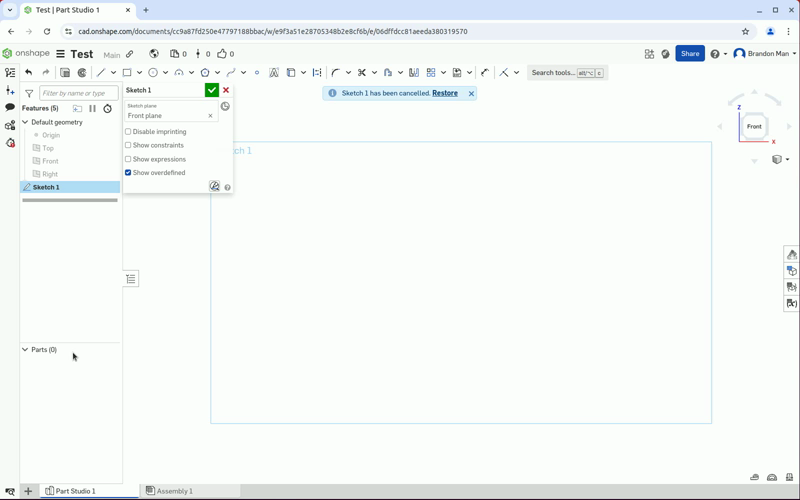
key(y)
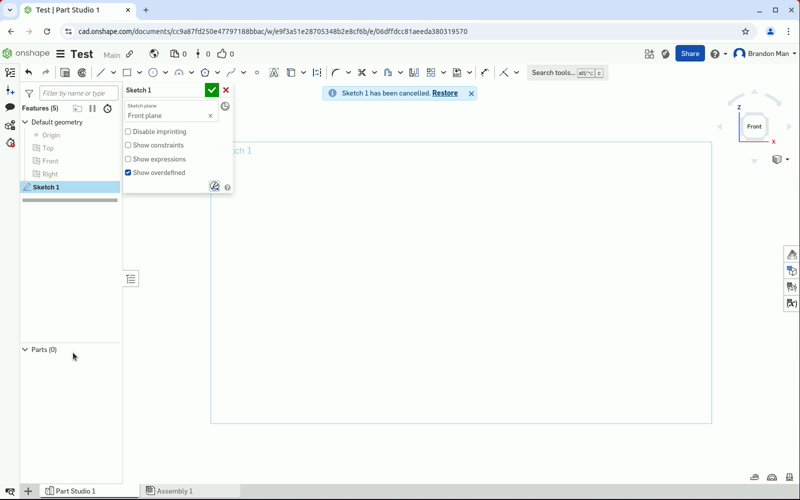
key(l)
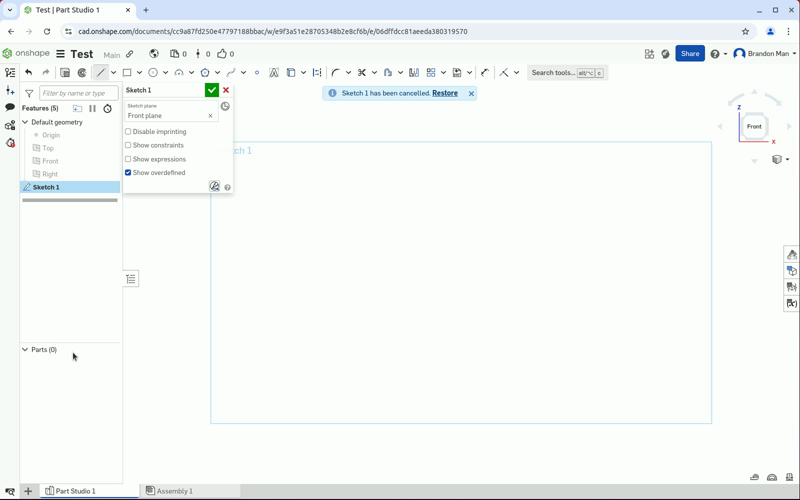
key_down(shift)
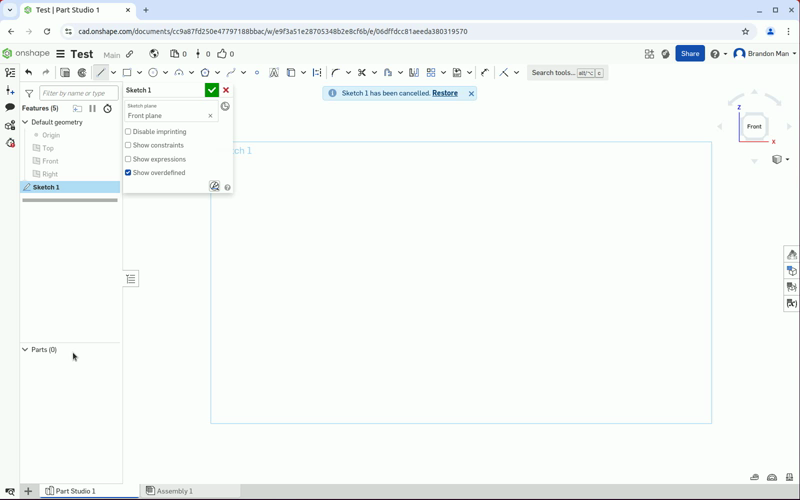
mouse_move(438, 297)
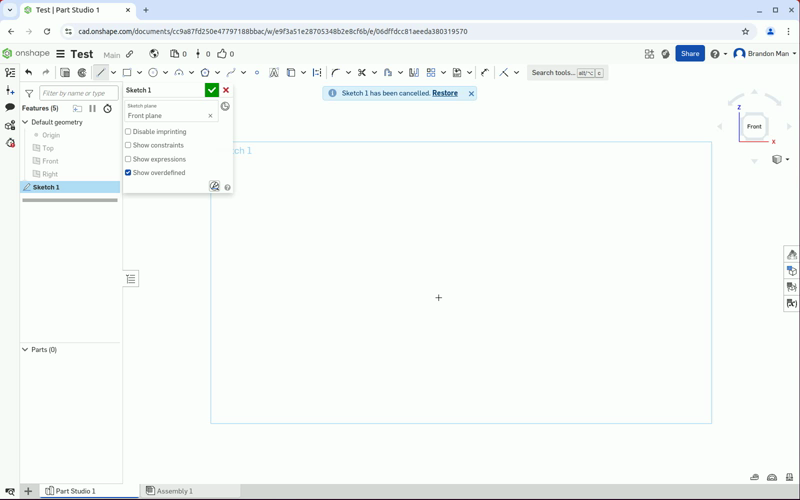
click(438, 297)
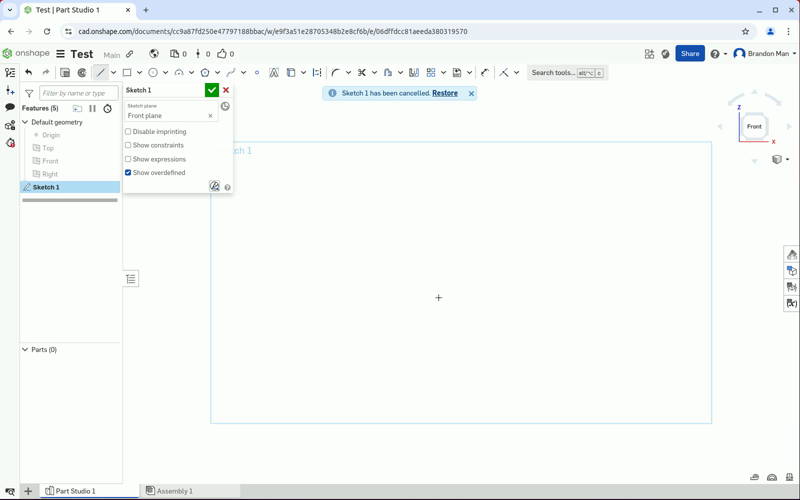
key_up(shift)
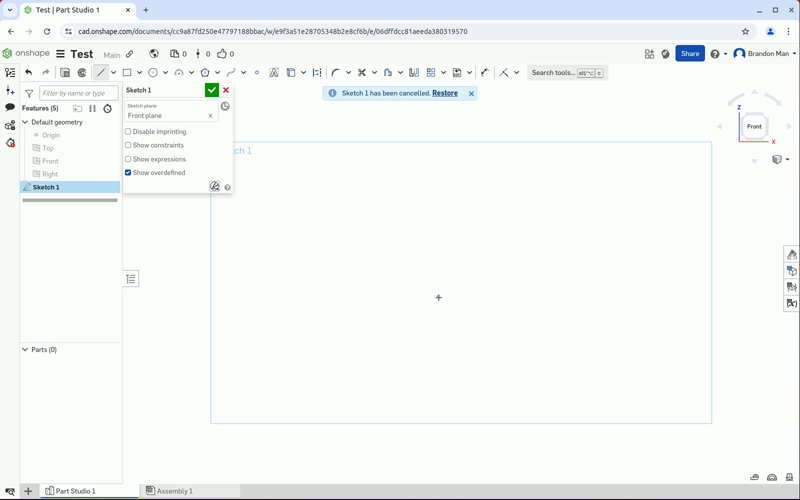
key_down(shift)
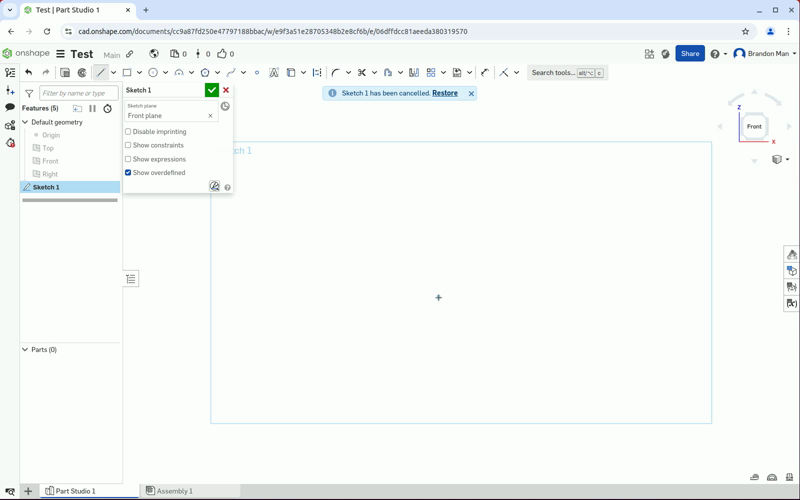
mouse_move(468, 297)
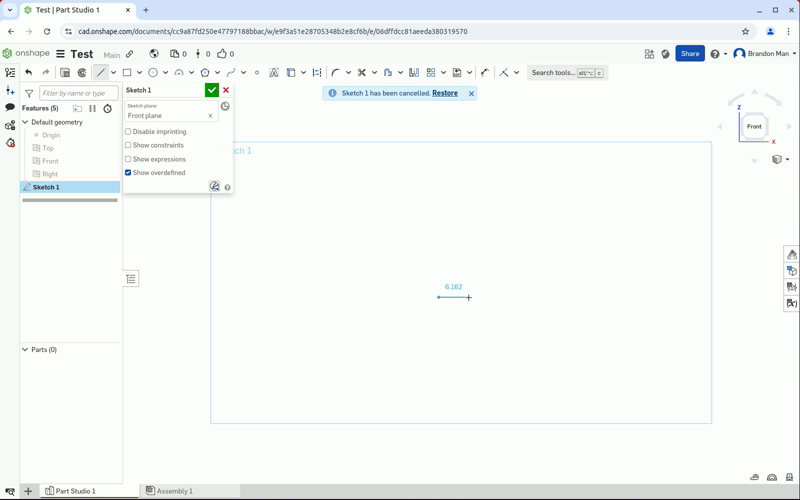
mouse_move(484, 297)
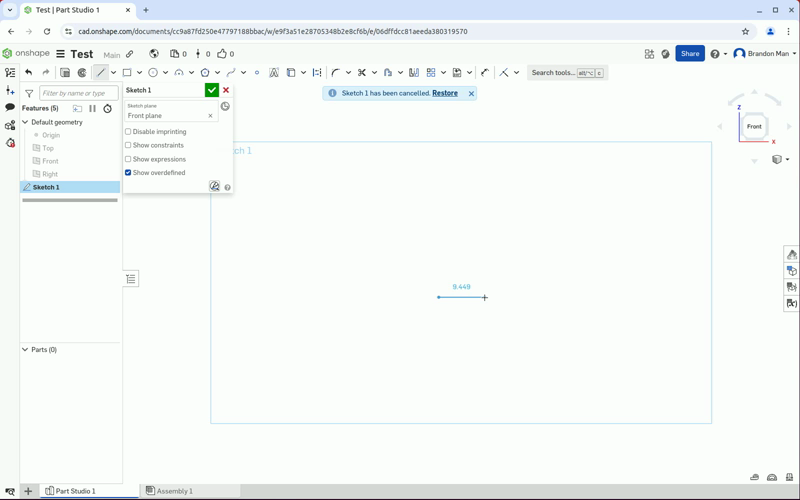
click(484, 297)
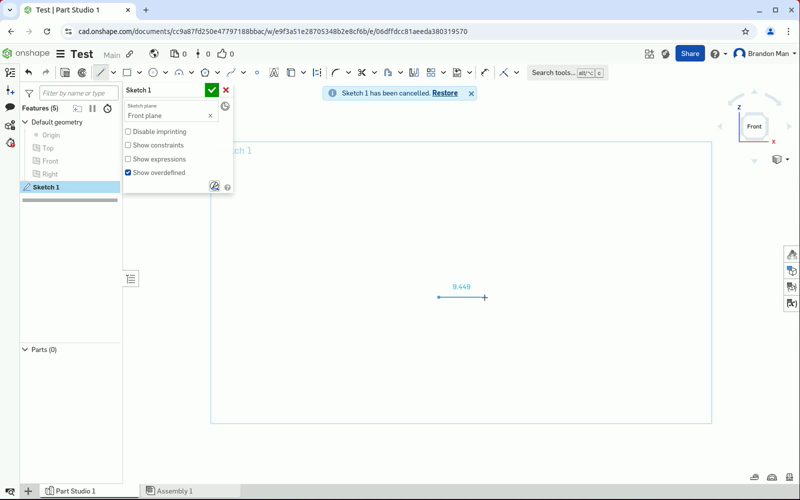
key_up(shift)
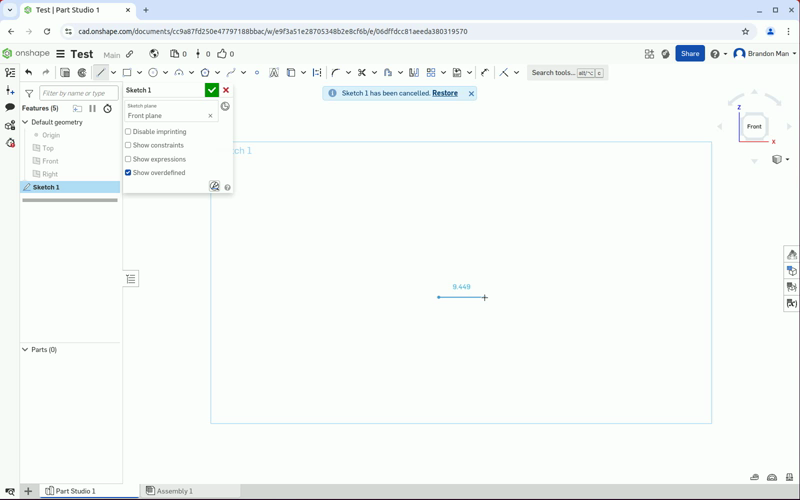
key_down(shift)
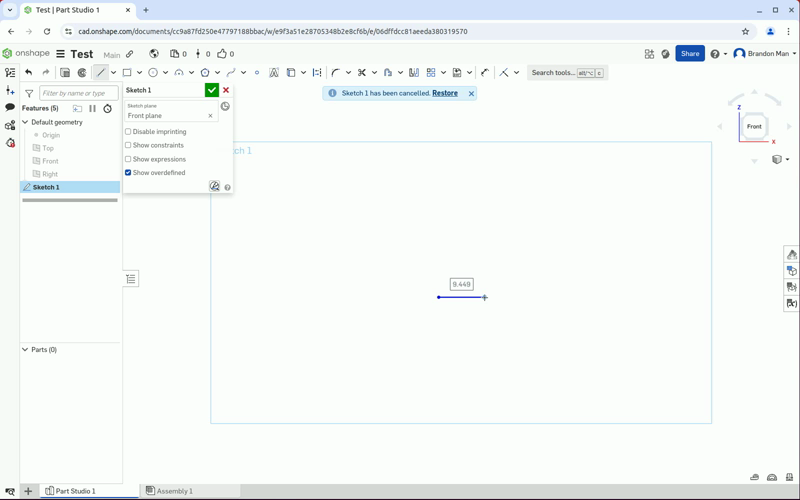
mouse_move(484, 227)
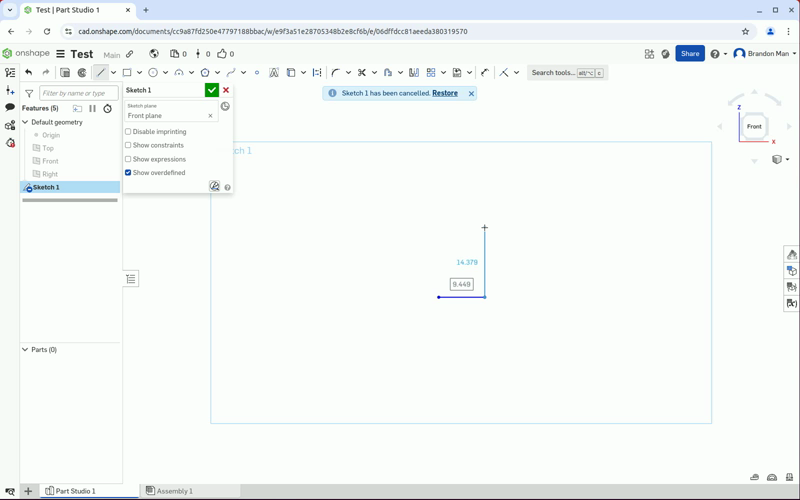
click(484, 227)
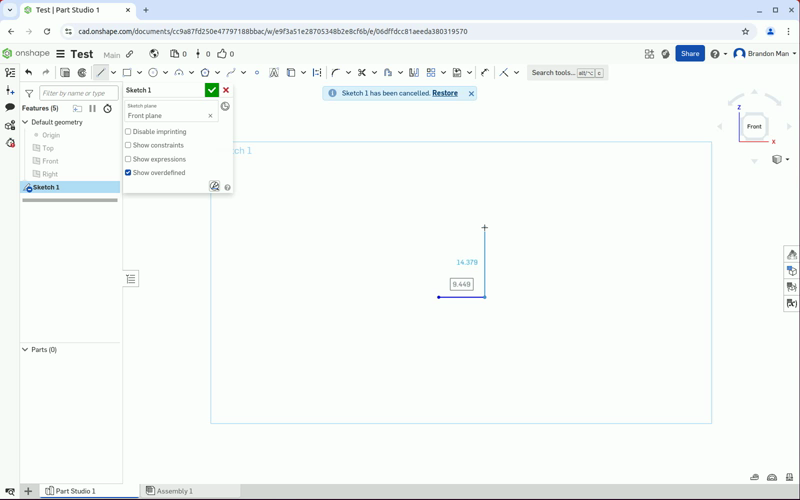
key_up(shift)
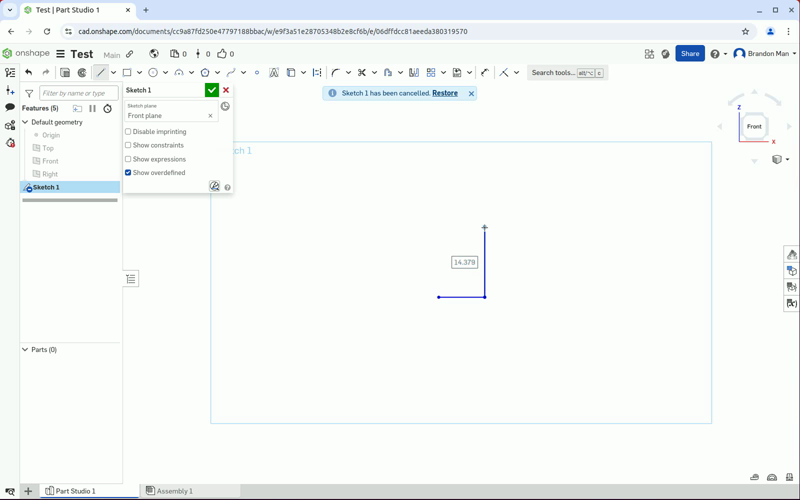
key_down(shift)
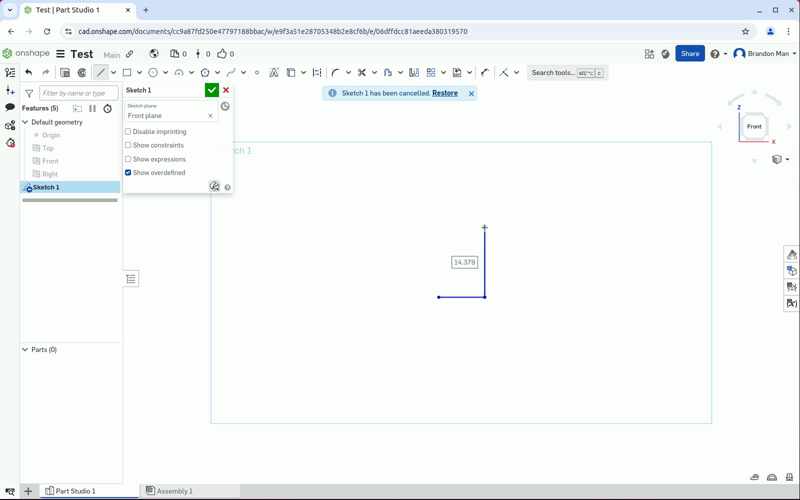
mouse_move(514, 227)
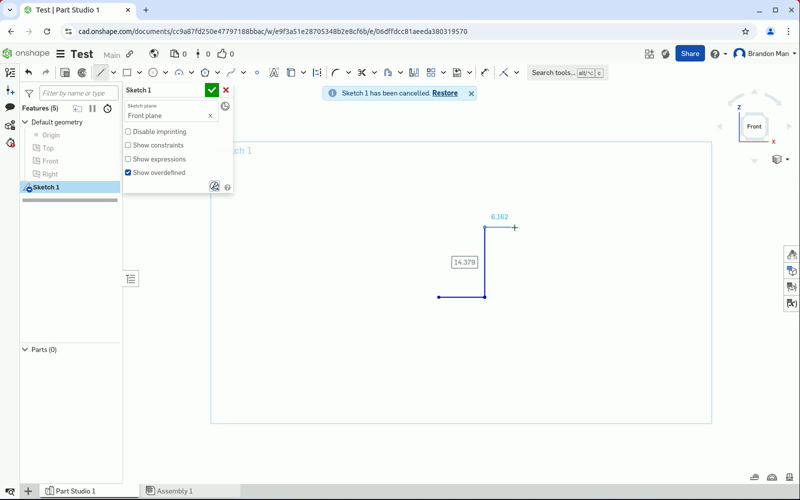
mouse_move(438, 227)
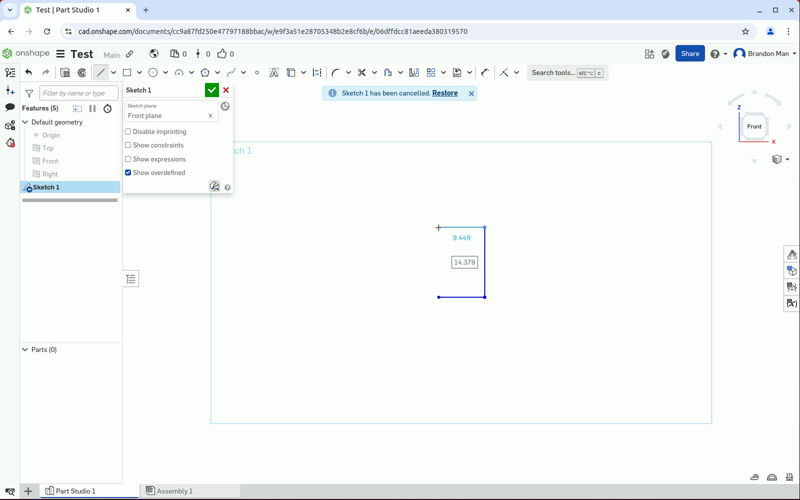
click(438, 227)
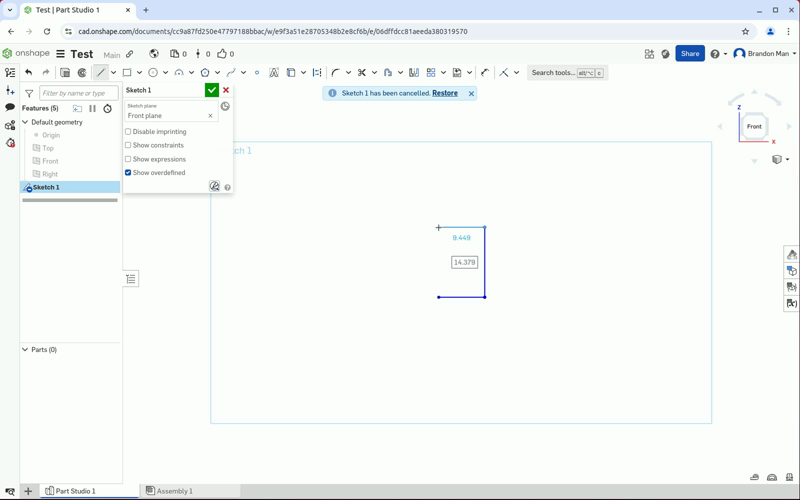
key_up(shift)
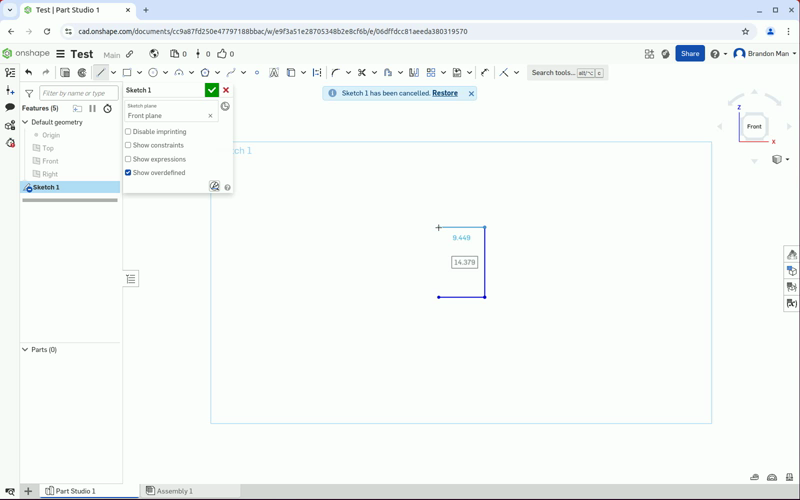
key_down(shift)
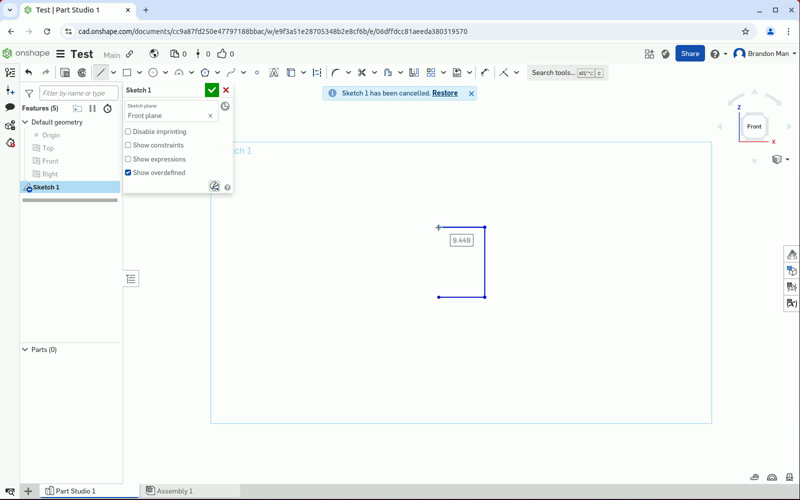
mouse_move(438, 297)
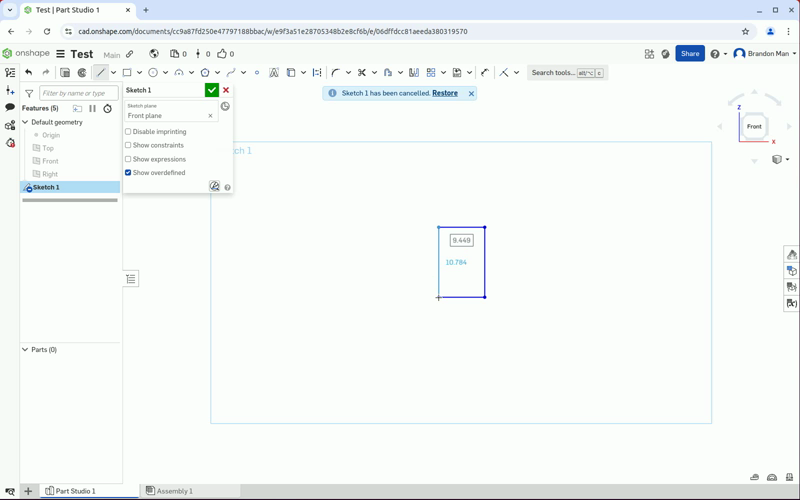
key_up(shift)
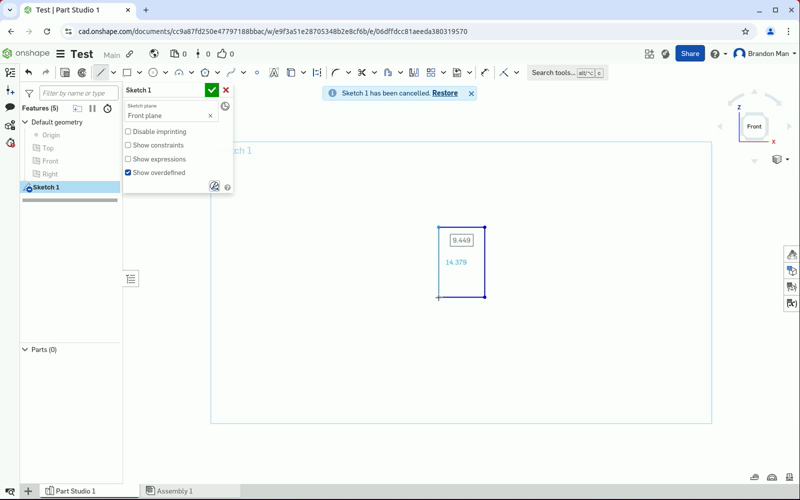
click(438, 297)
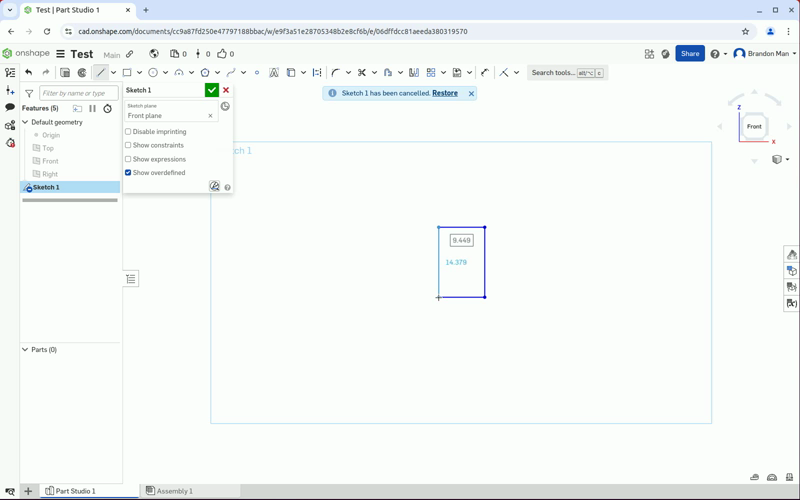
key(esc)
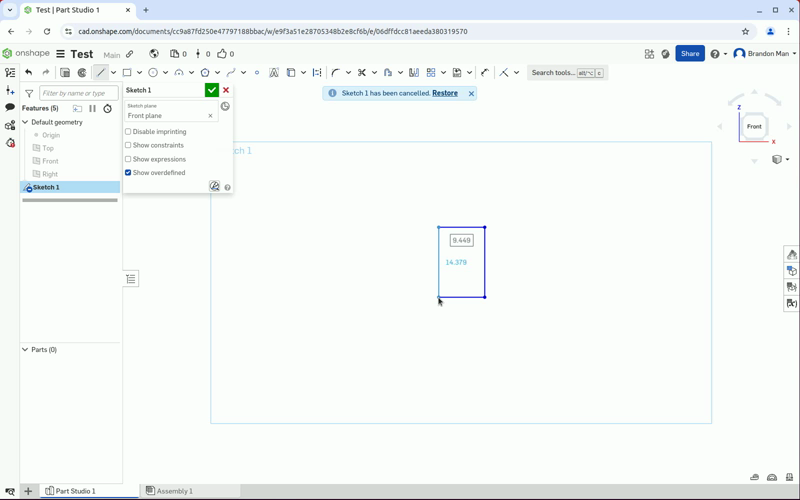
mouse_move(462, 289)
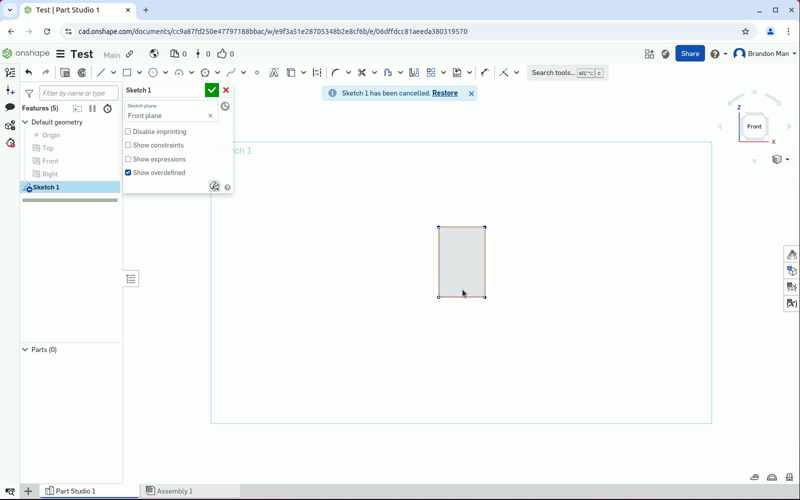
click(462, 289)
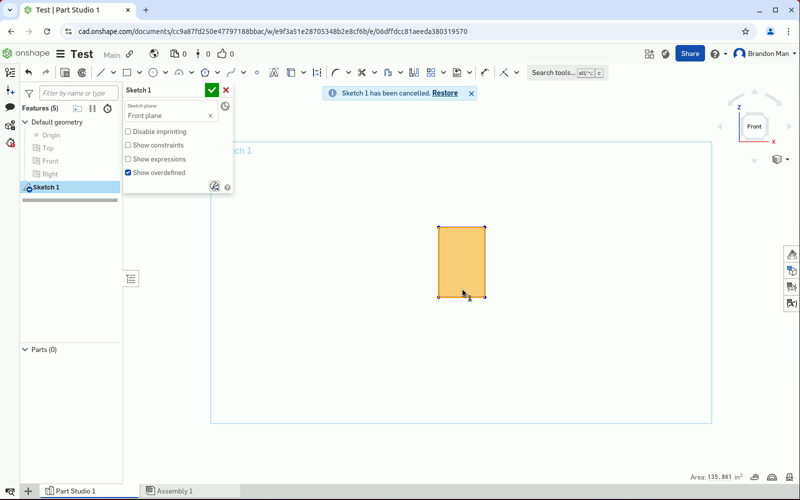
mouse_move(73, 352)
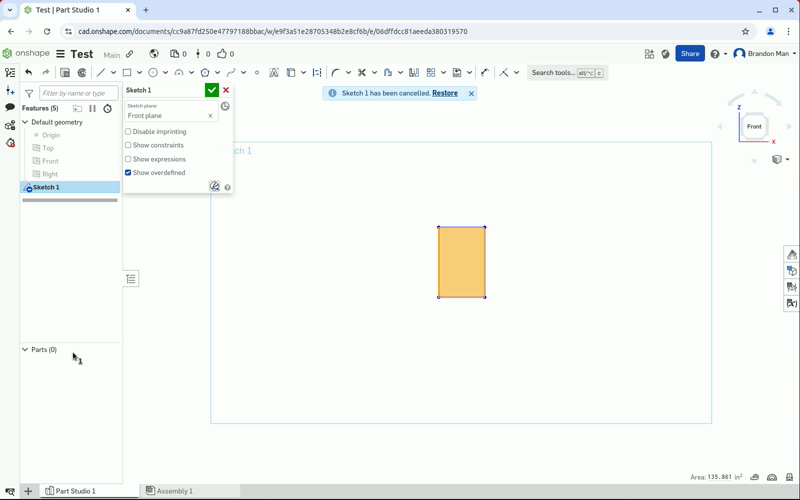
key(shift+y)
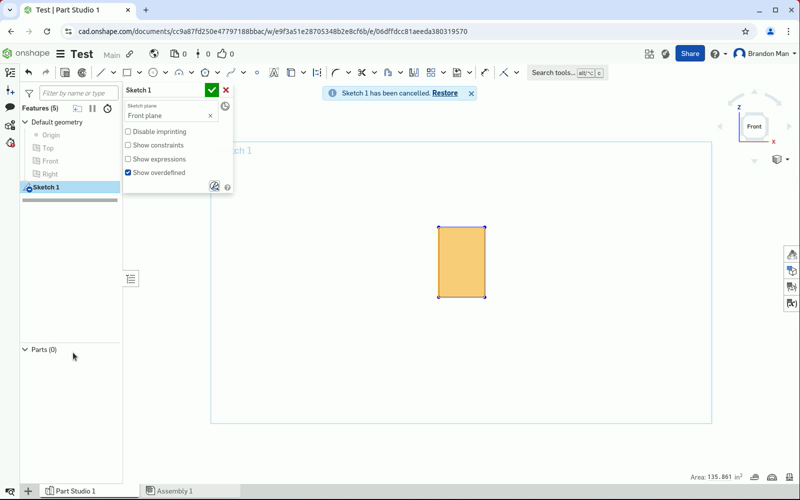
key(shift+e)
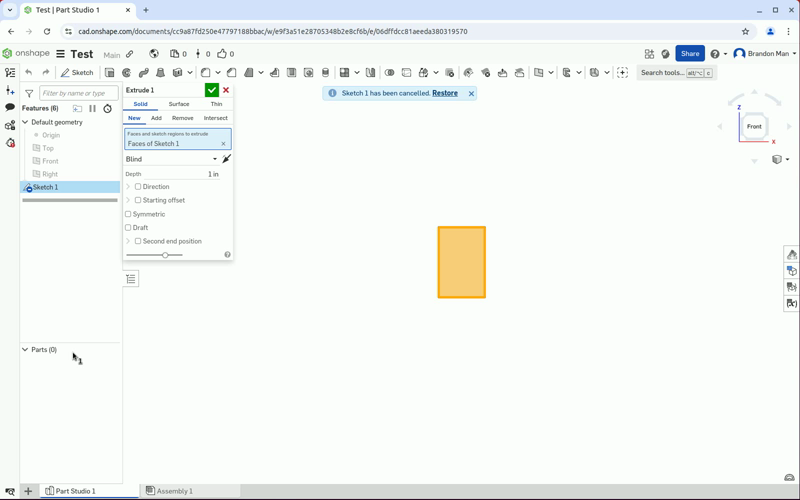
mouse_move(143, 106)
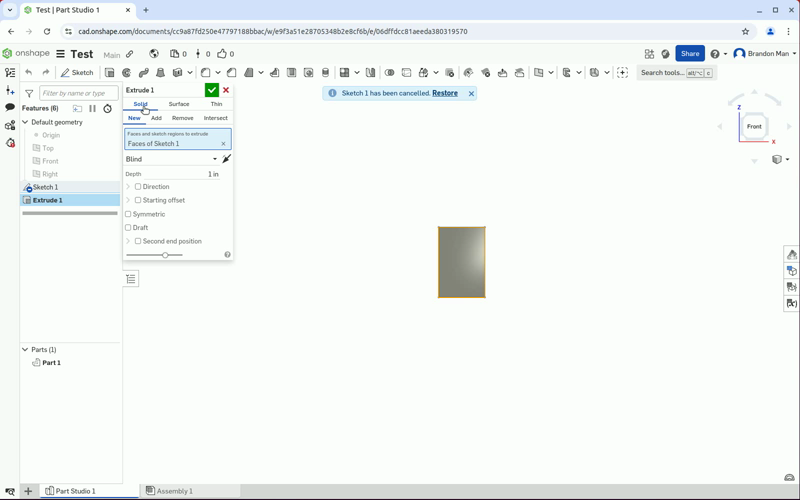
click(143, 106)
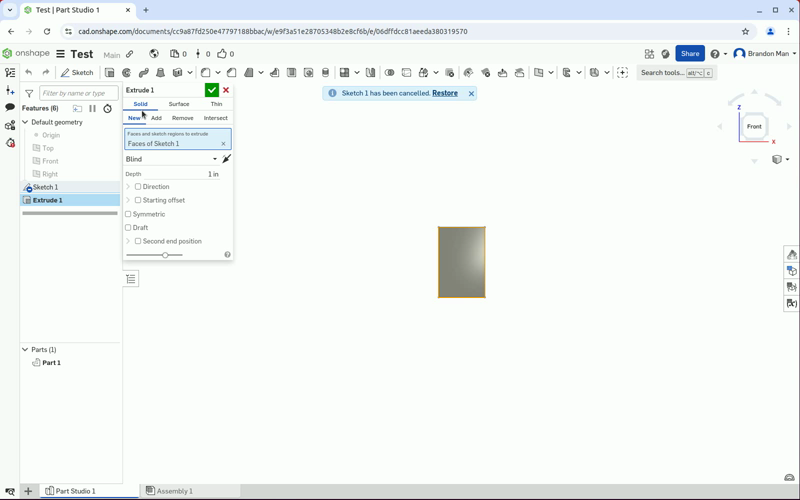
mouse_move(137, 120)
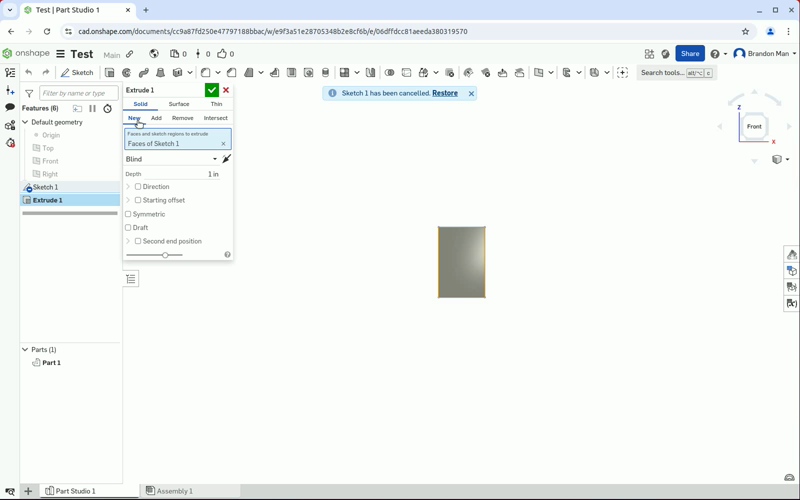
click(137, 120)
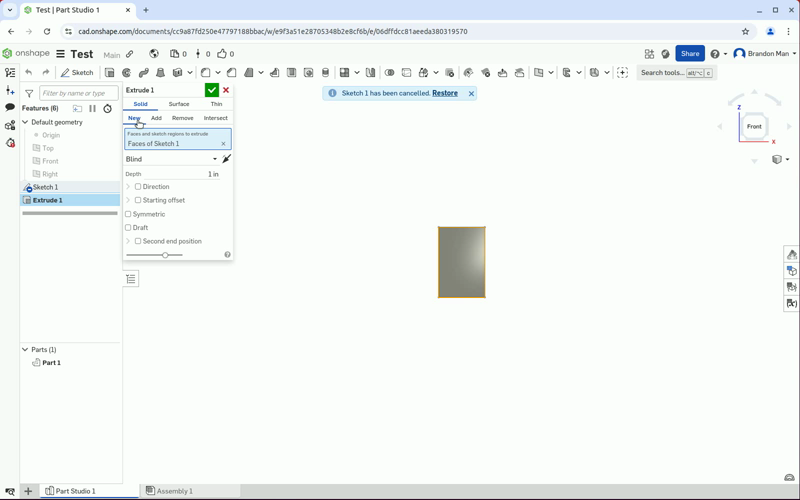
key(tab, 4)
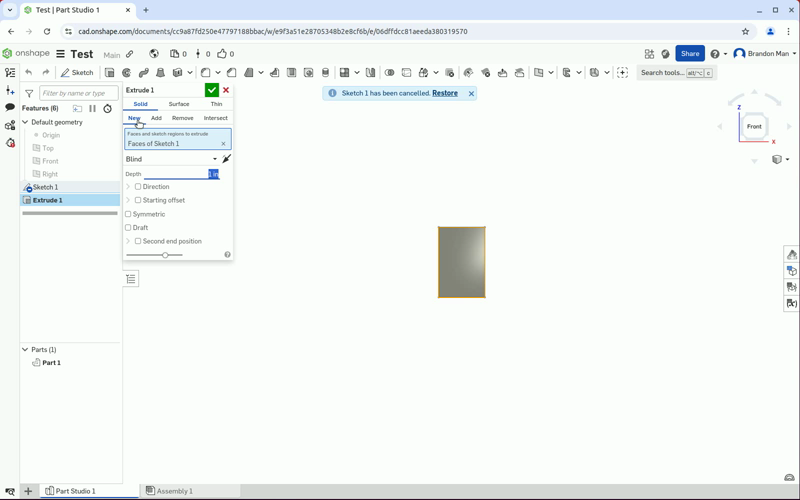
text(0.963)
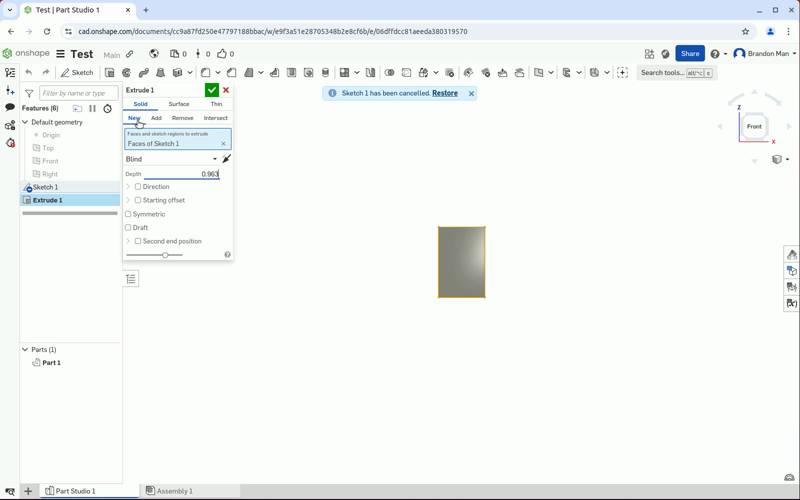
key(enter)
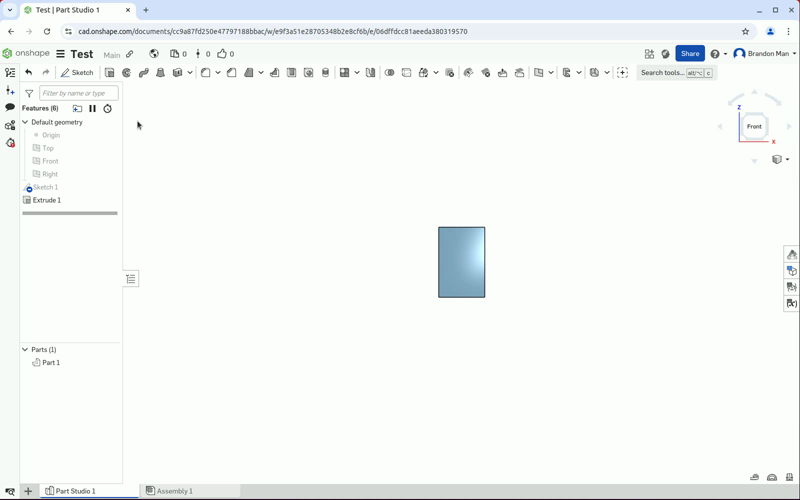
key(shift+h)
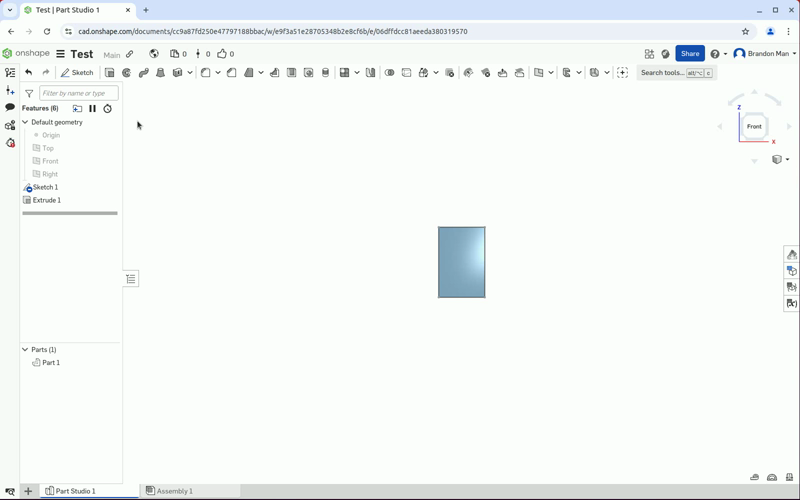
key(shift+h)
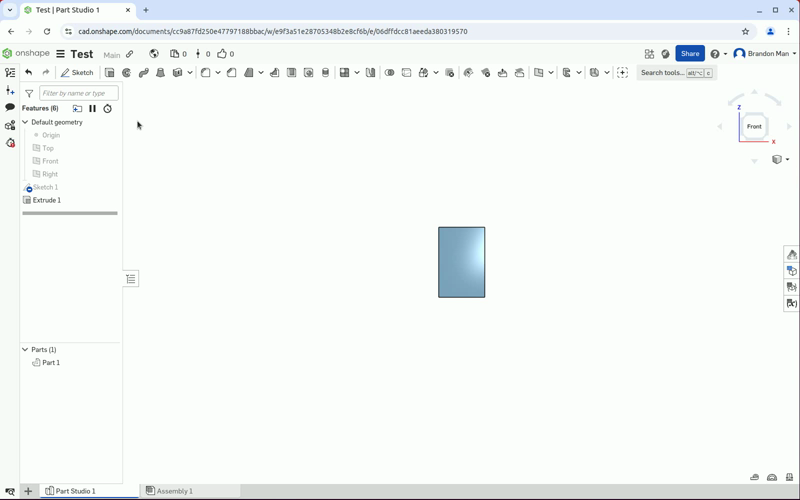
mouse_move(73, 189)
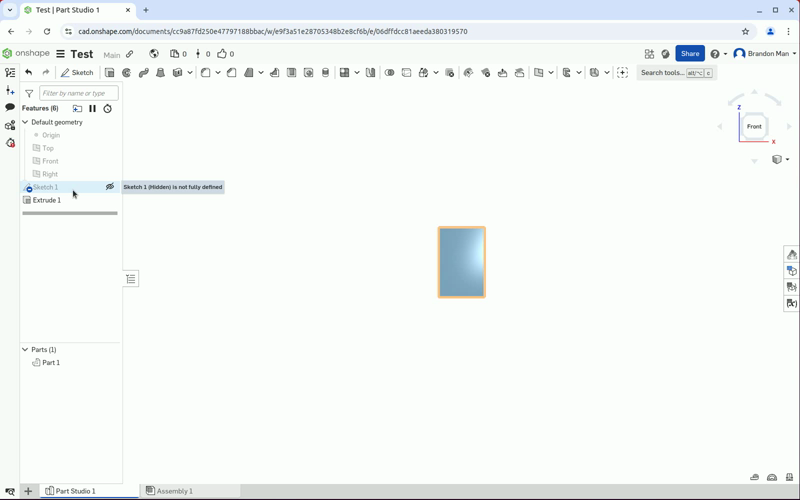
click(73, 189)
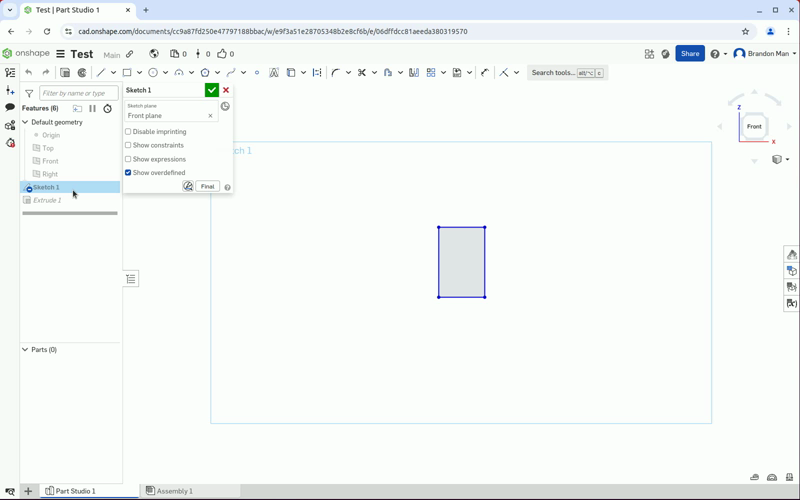
mouse_move(229, 92)
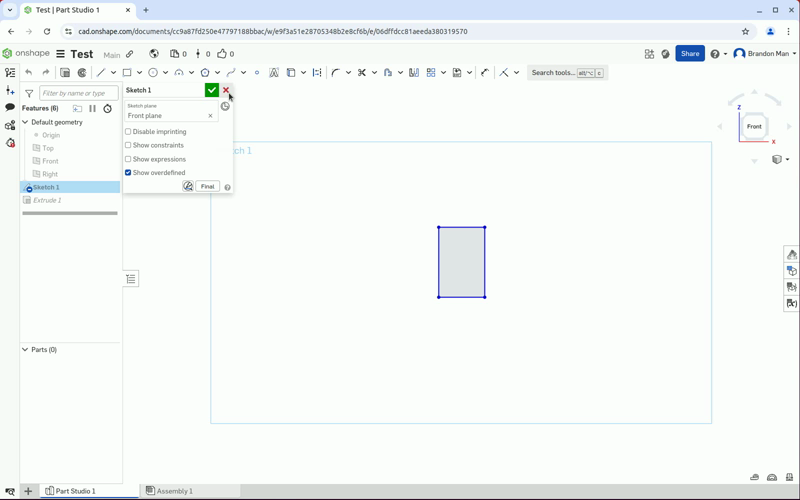
click(229, 92)
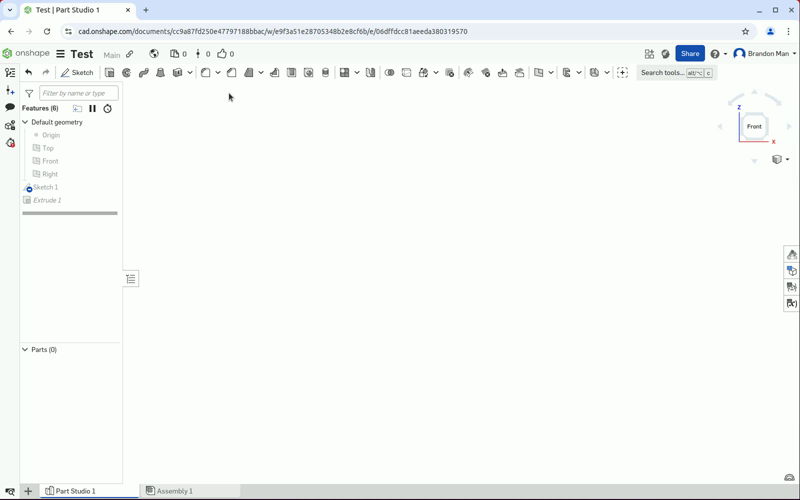
mouse_move(73, 352)
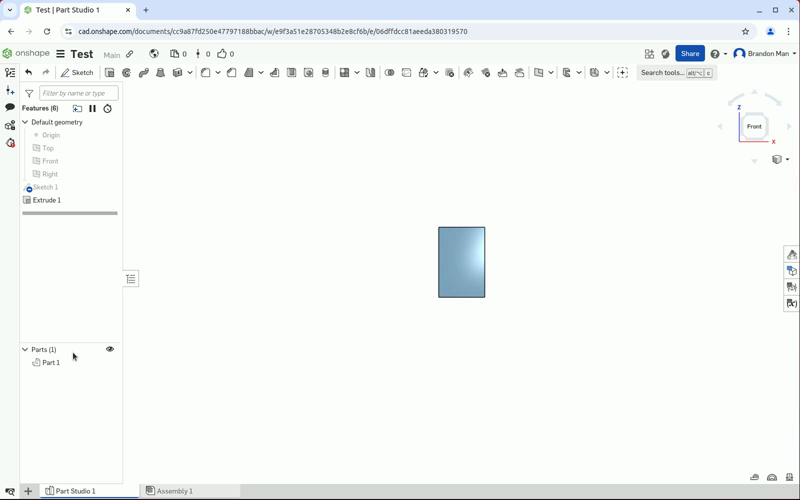
key(y)
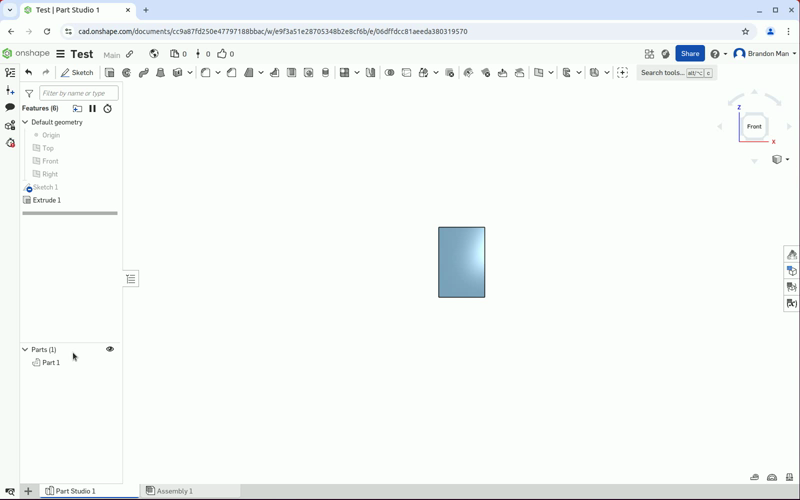
key(shift+p)
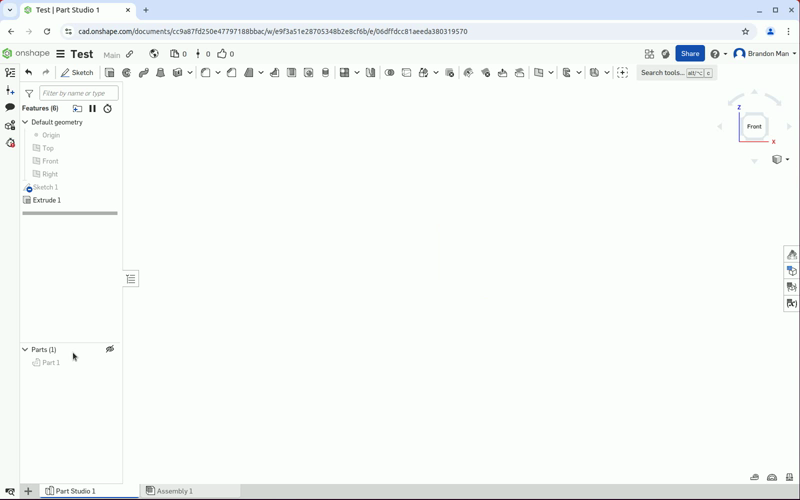
key(space)
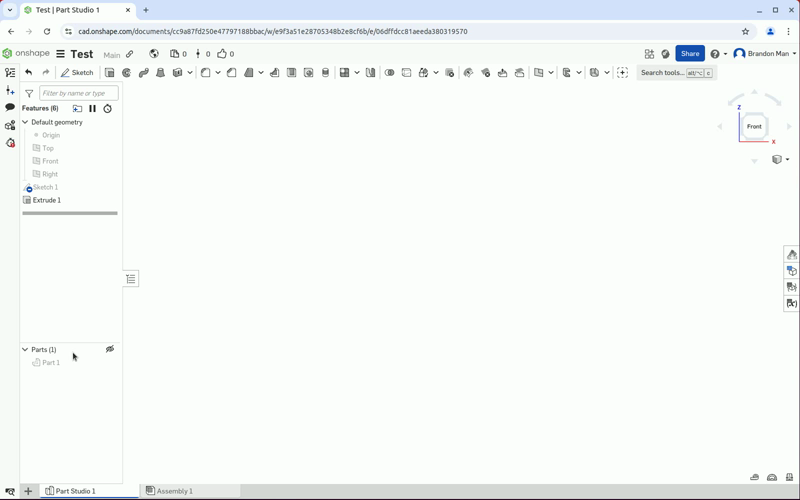
key_down(shift)
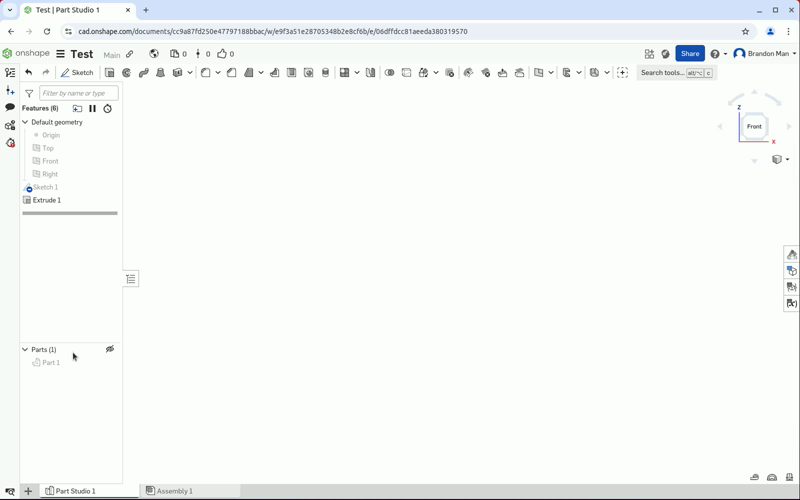
key(left)
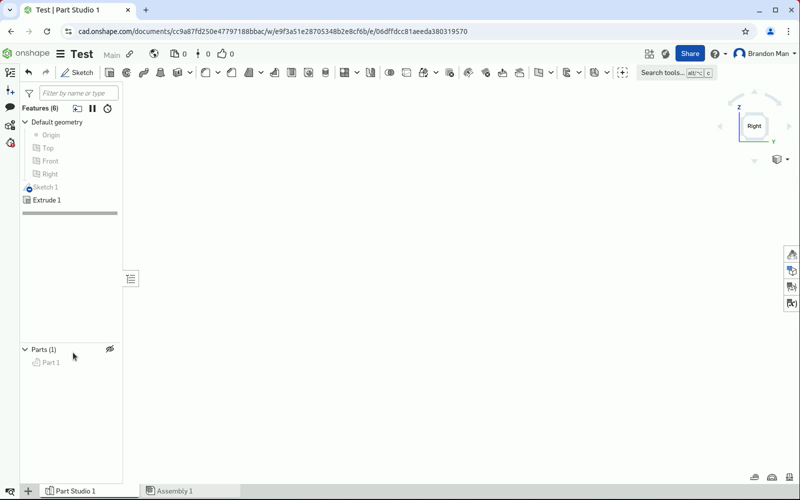
key_up(shift)
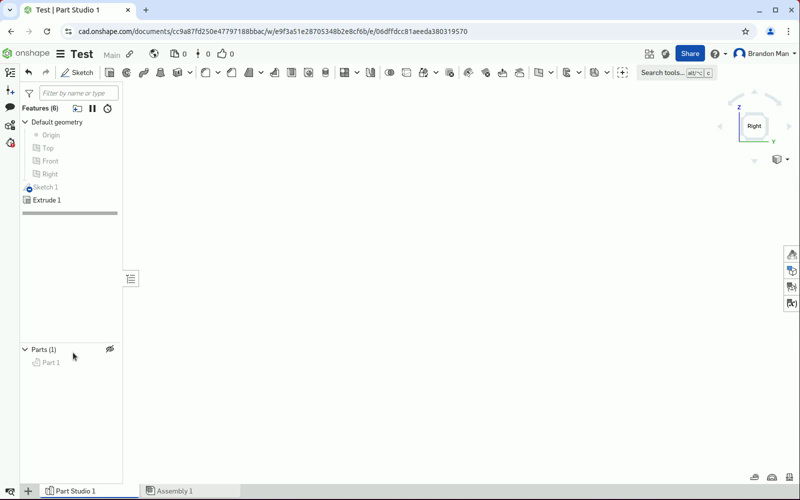
mouse_move(73, 352)
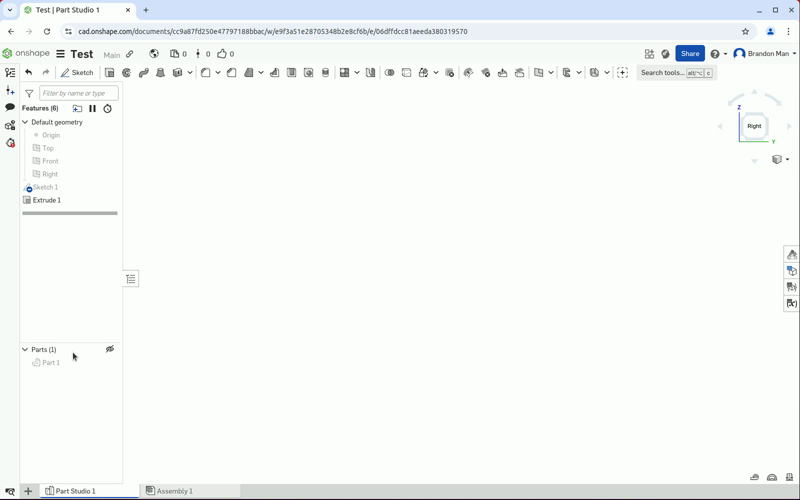
key(shift+y)
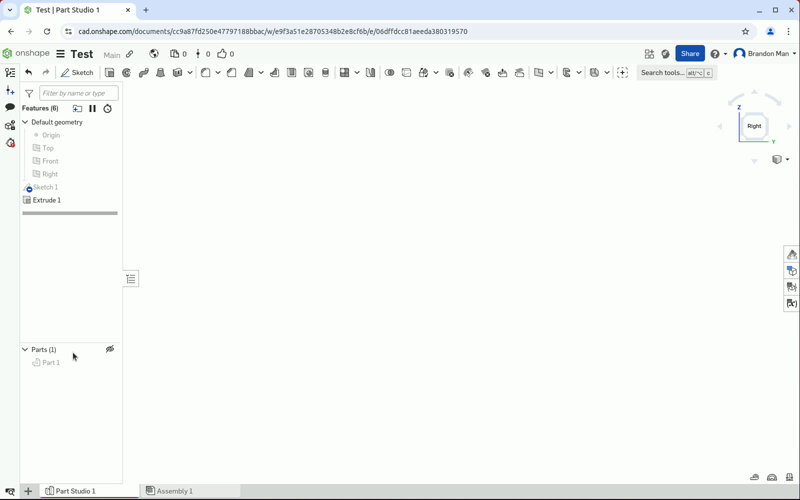
key(shift+s)
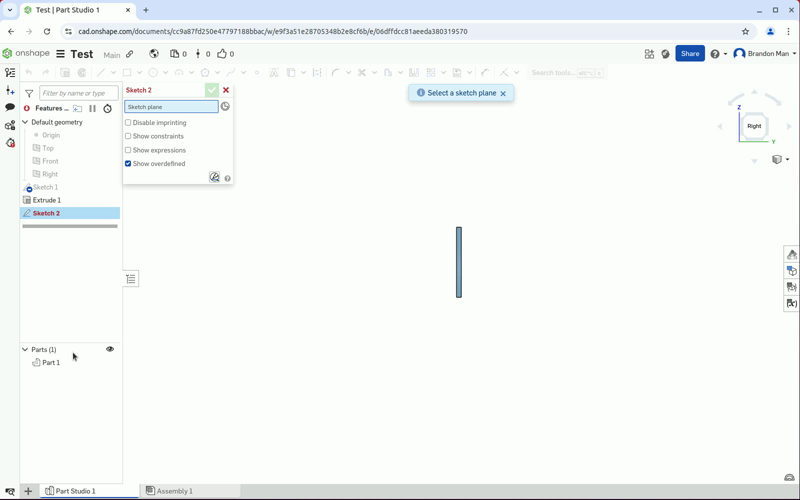
mouse_move(73, 176)
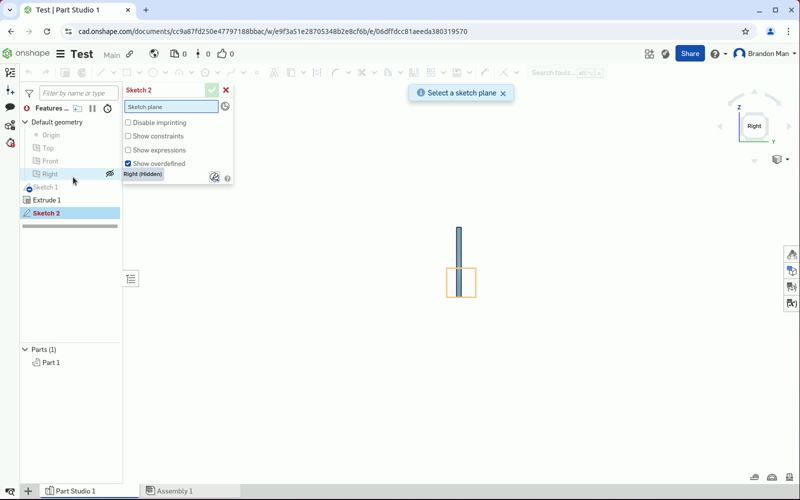
click(73, 176)
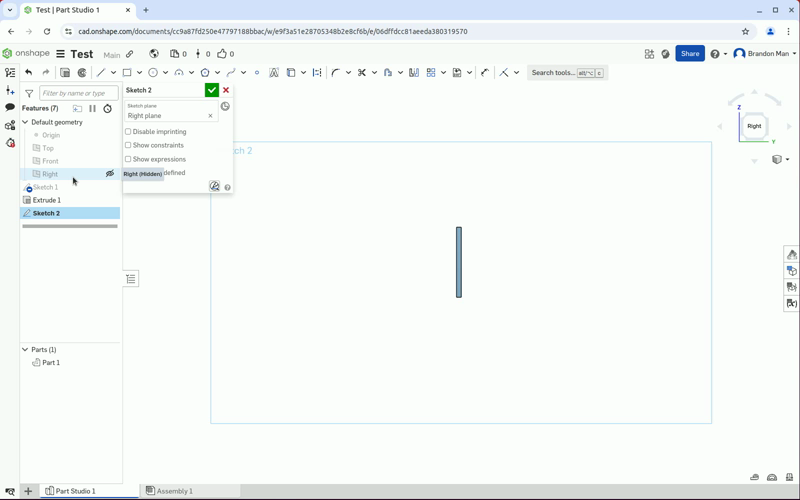
mouse_move(73, 352)
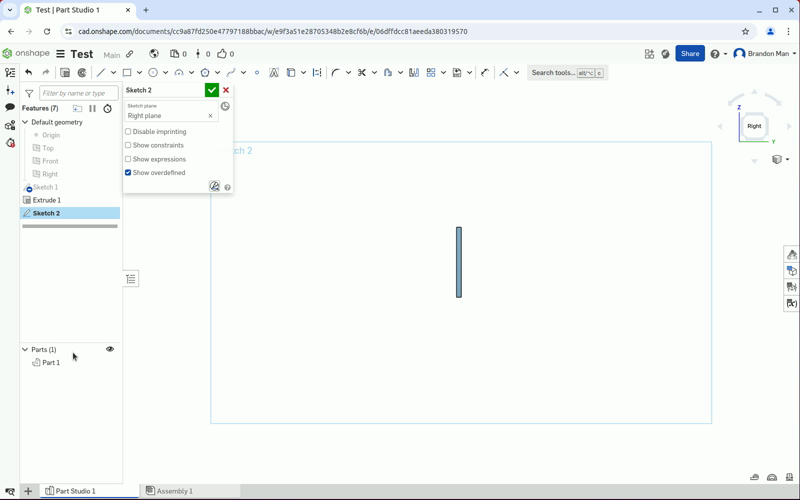
key(y)
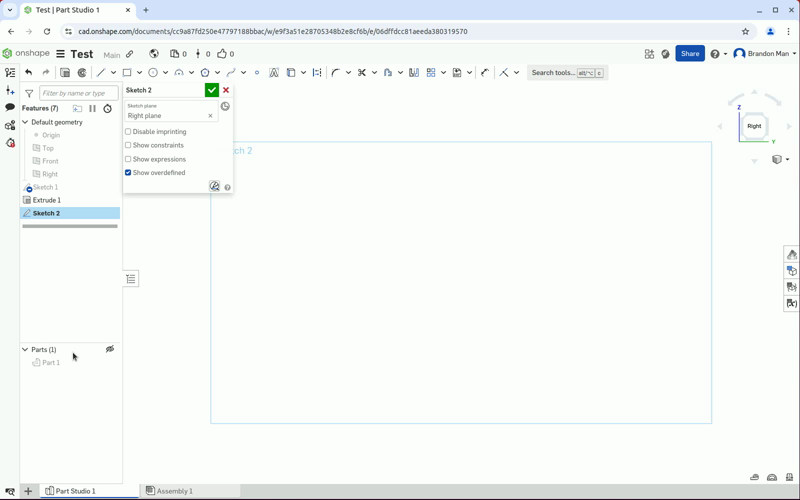
key(l)
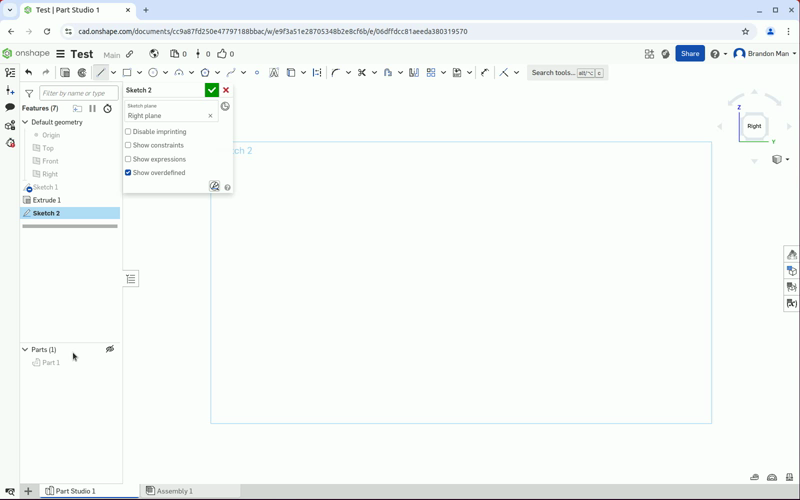
key_down(shift)
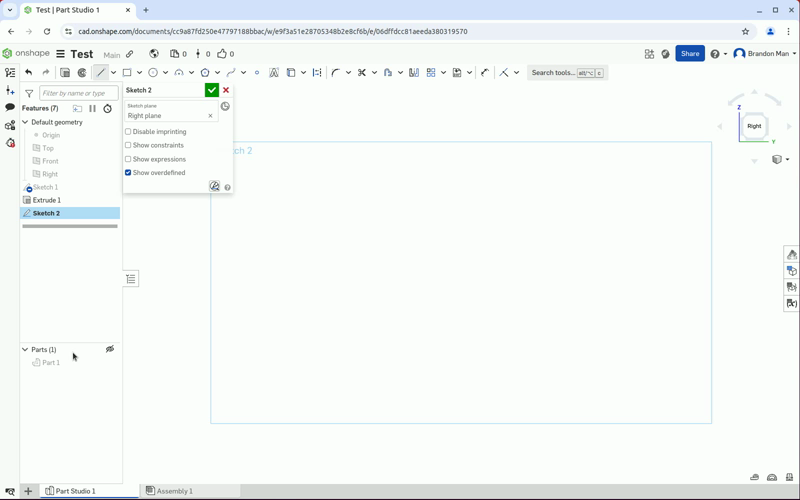
mouse_move(348, 226)
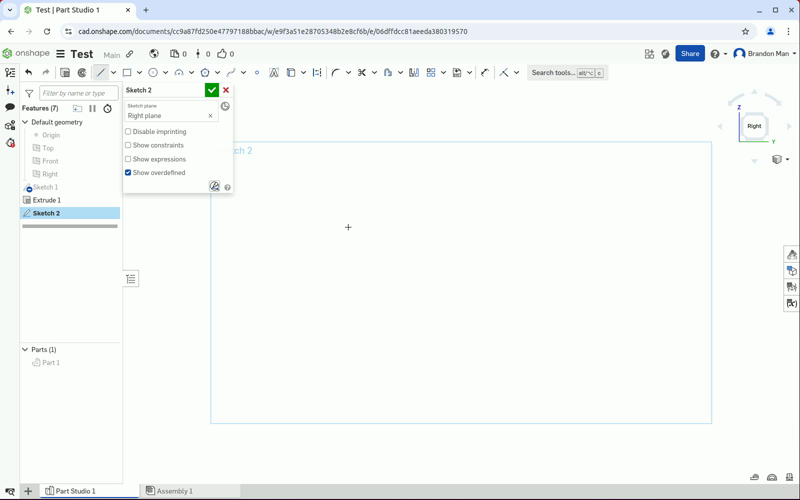
click(348, 226)
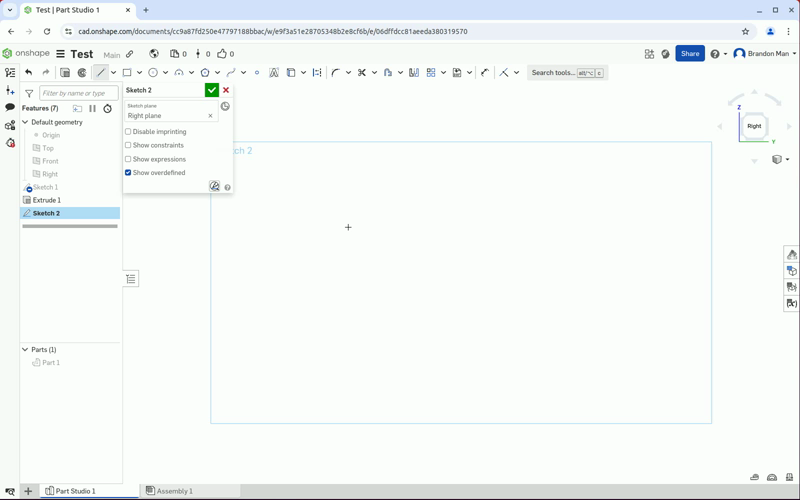
key_up(shift)
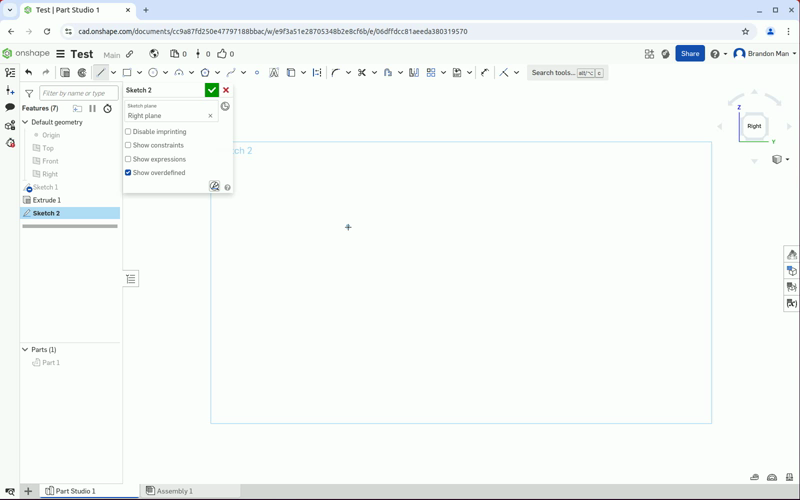
key_down(shift)
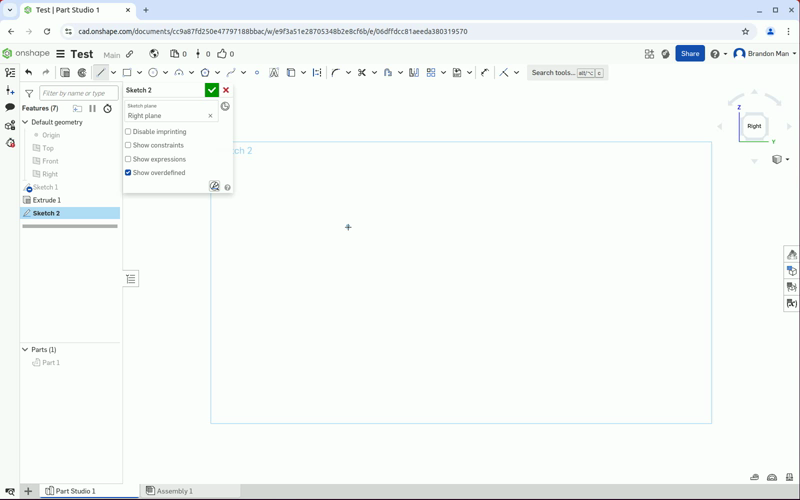
mouse_move(378, 226)
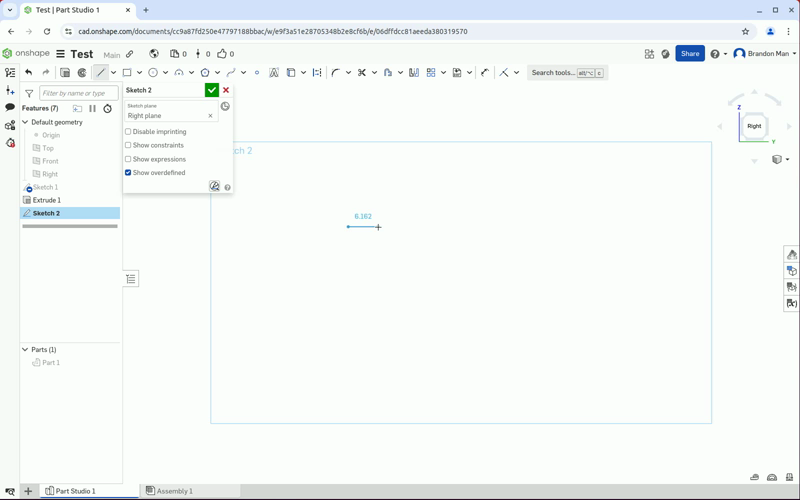
mouse_move(378, 226)
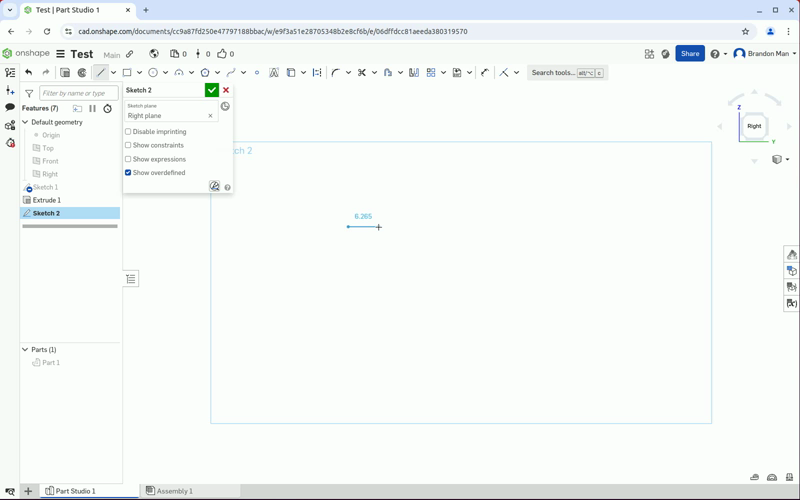
click(378, 226)
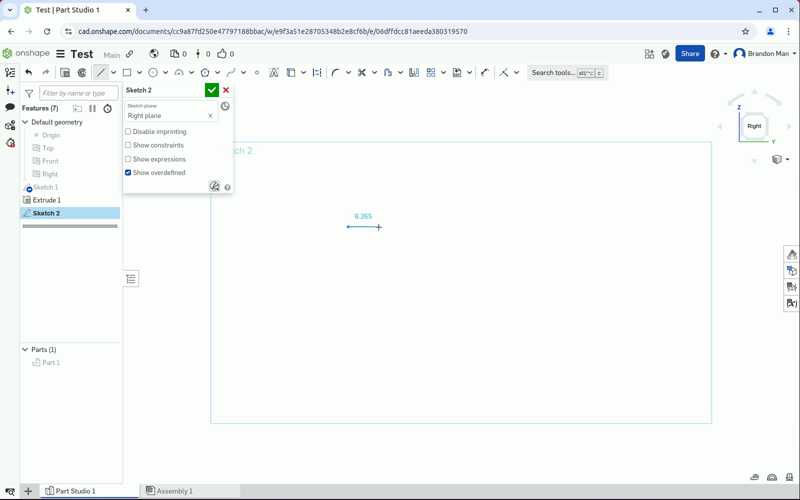
key_up(shift)
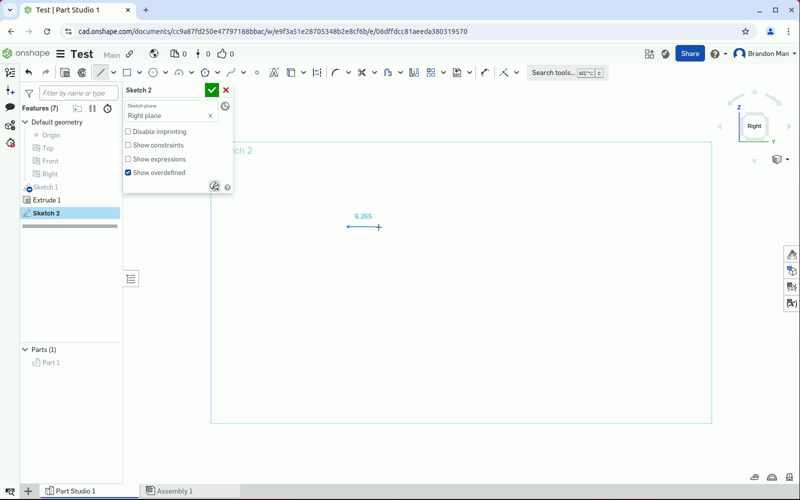
key_down(shift)
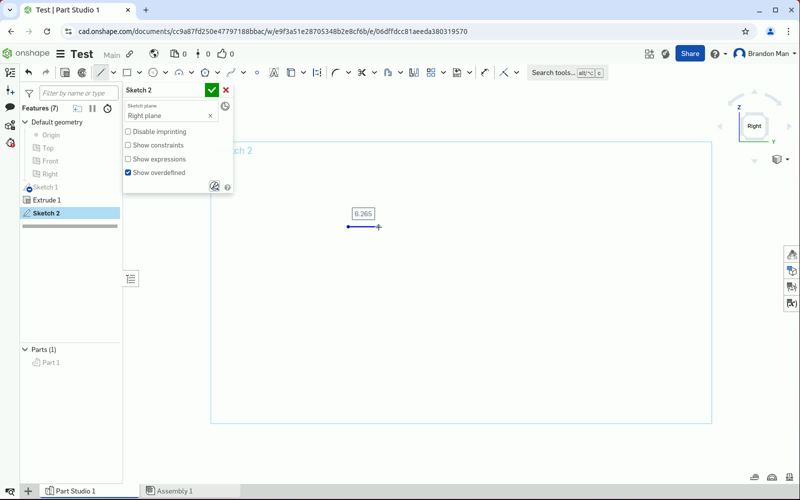
mouse_move(408, 226)
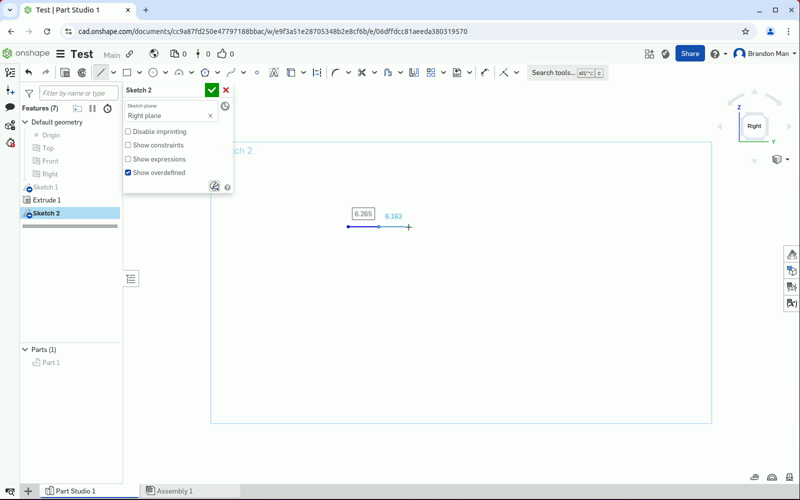
mouse_move(378, 222)
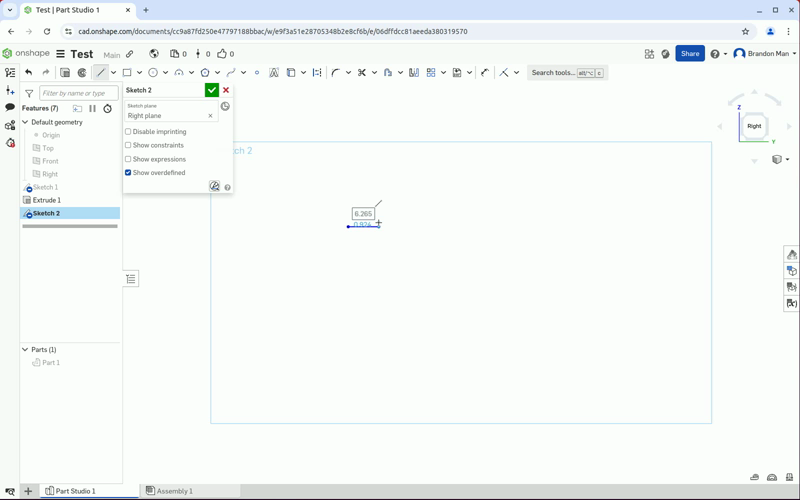
scroll(6)
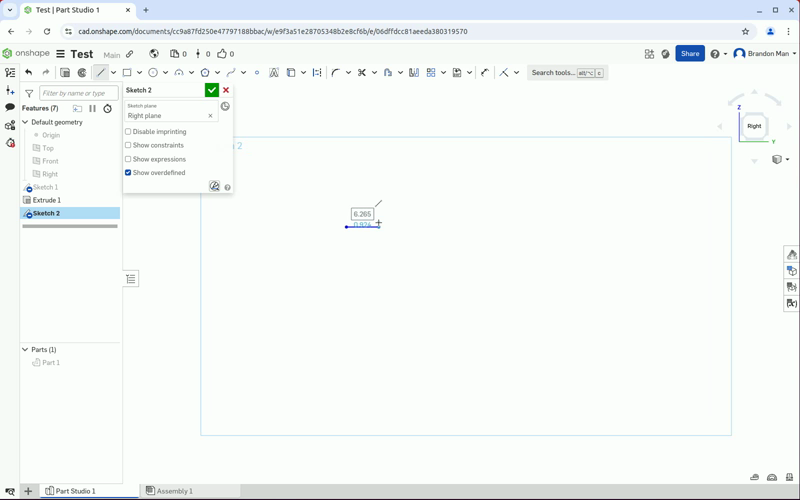
scroll(6)
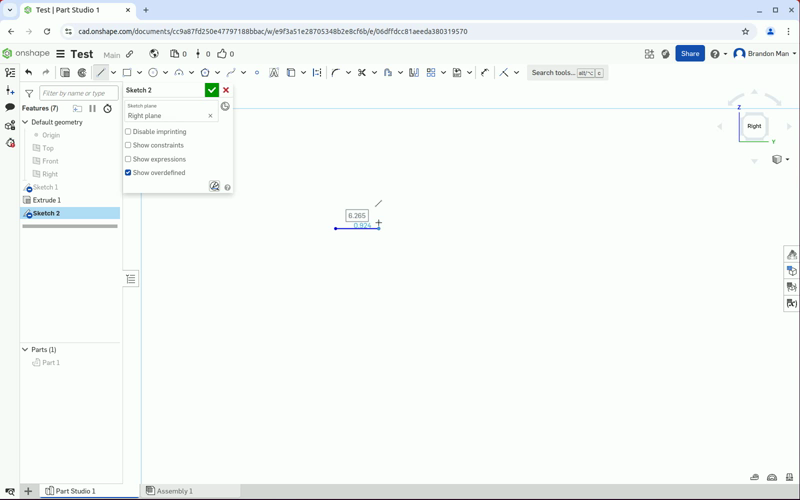
scroll(6)
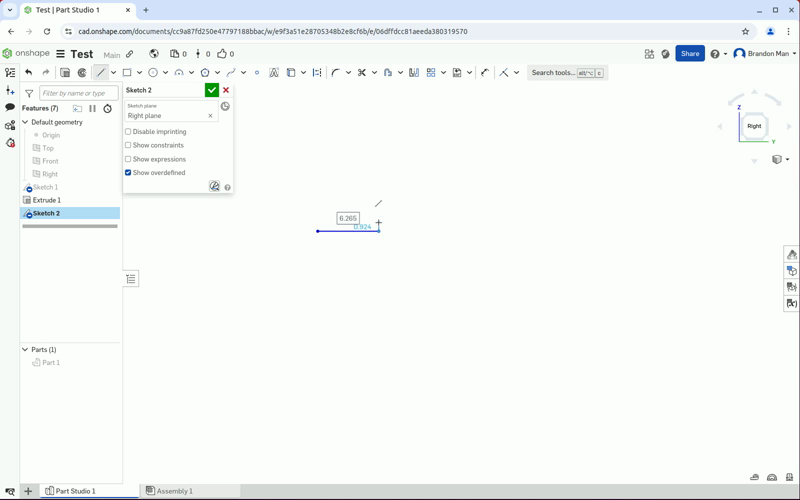
scroll(6)
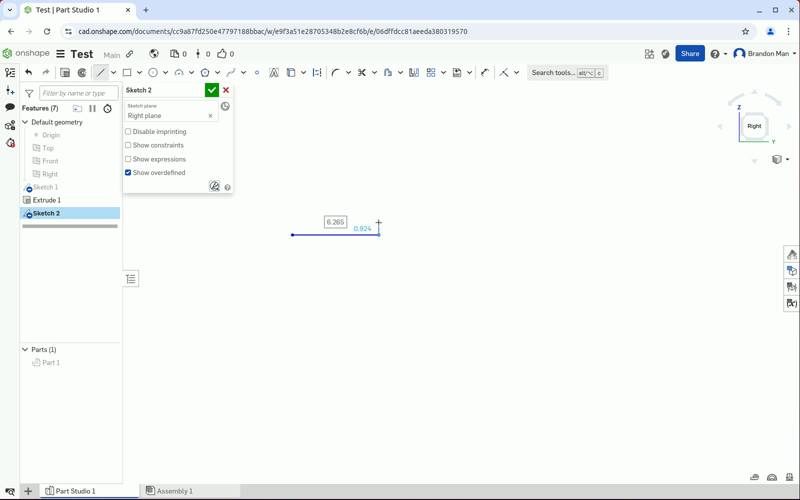
scroll(6)
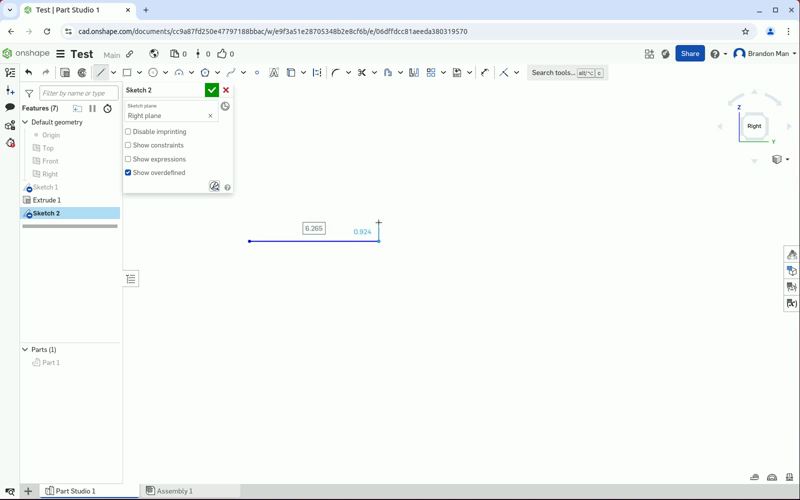
scroll(6)
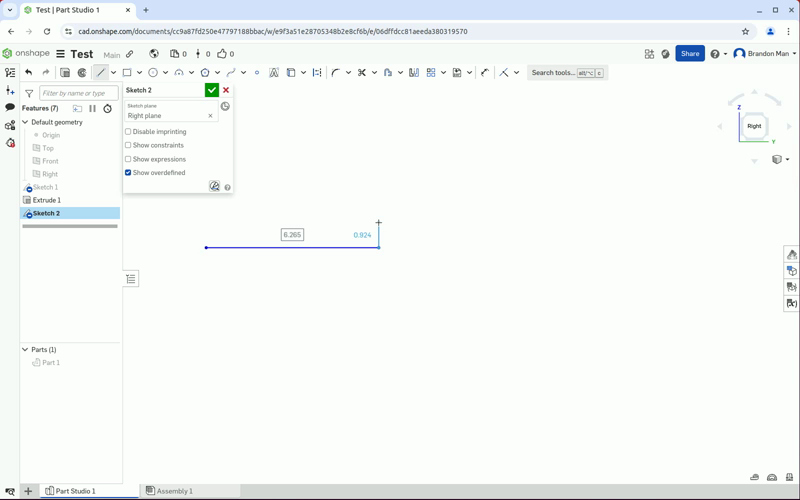
scroll(6)
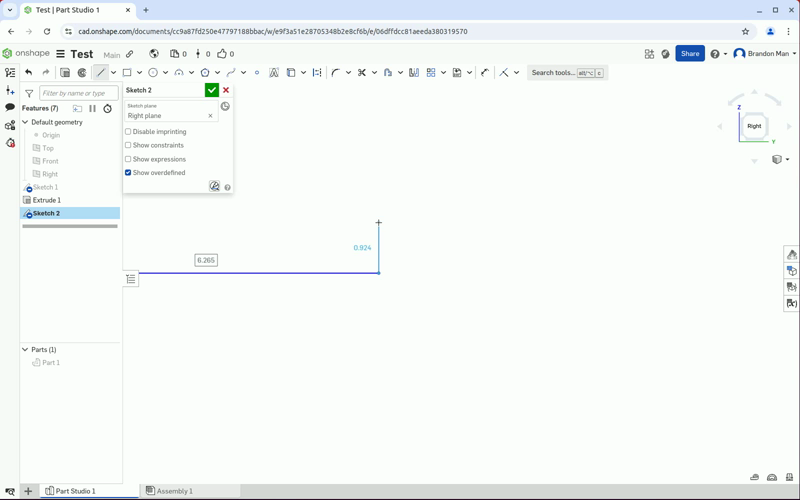
click(378, 222)
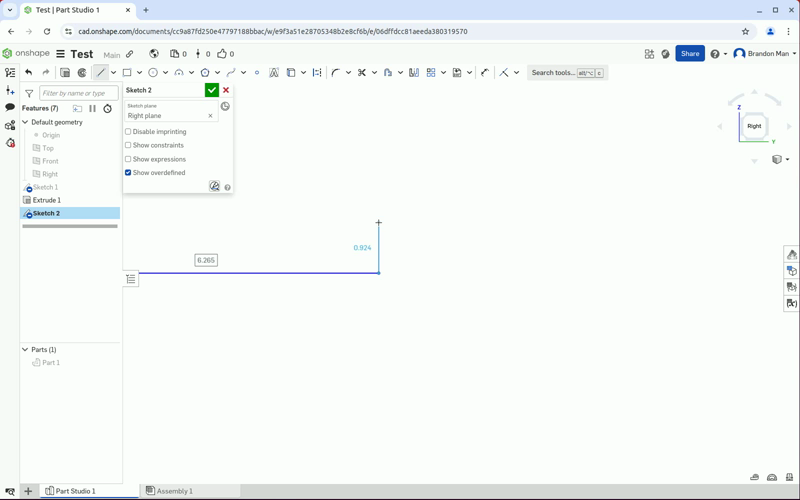
scroll(-6)
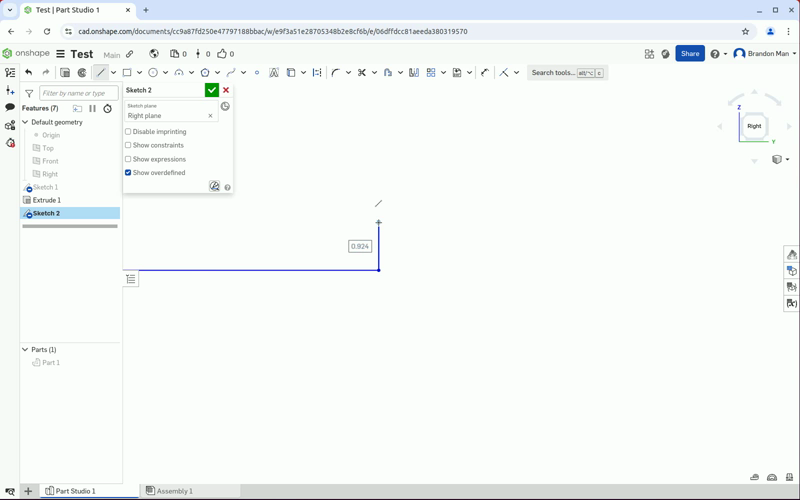
scroll(-6)
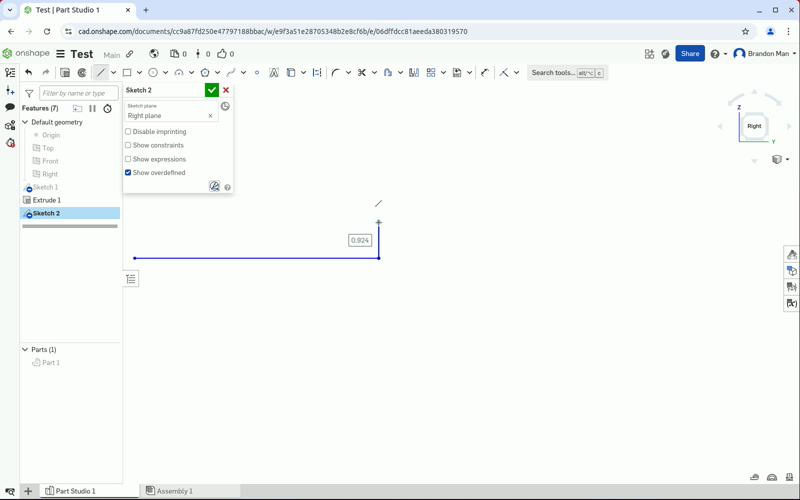
scroll(-6)
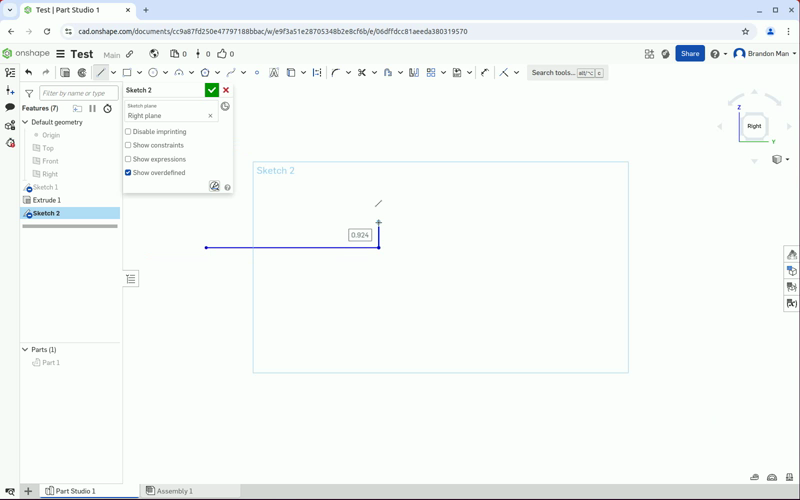
scroll(-6)
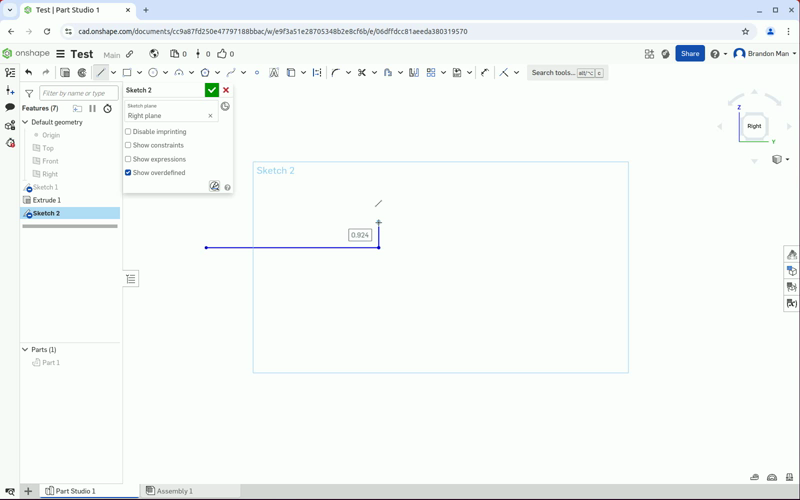
scroll(-6)
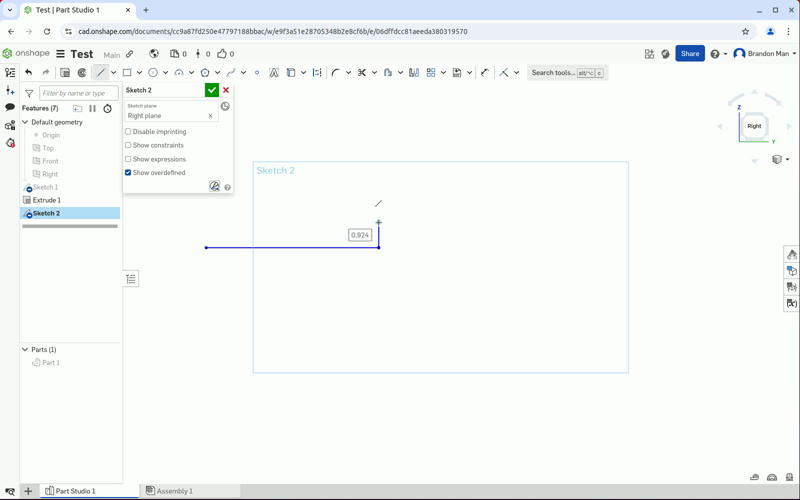
scroll(-6)
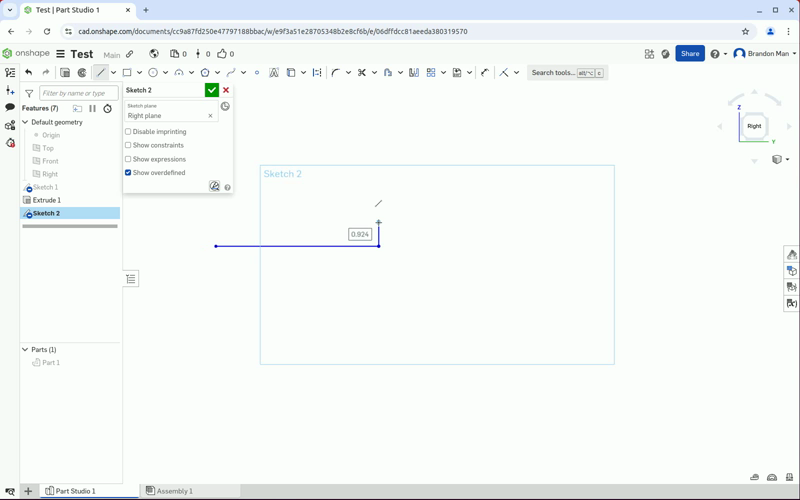
scroll(-6)
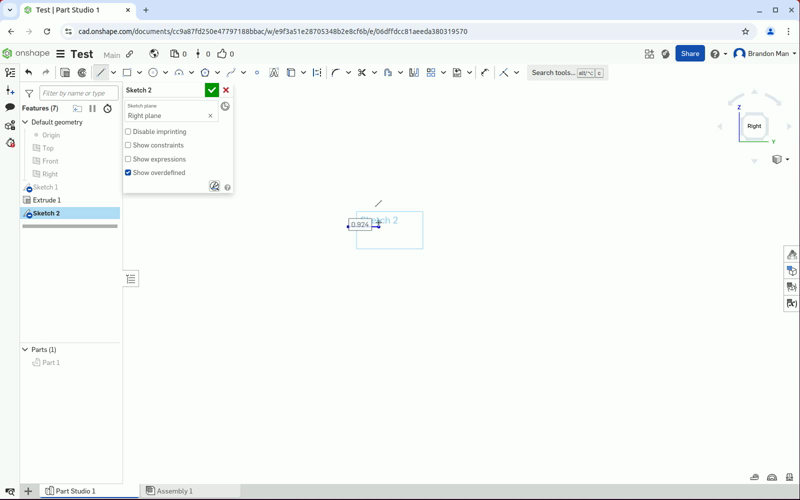
key_up(shift)
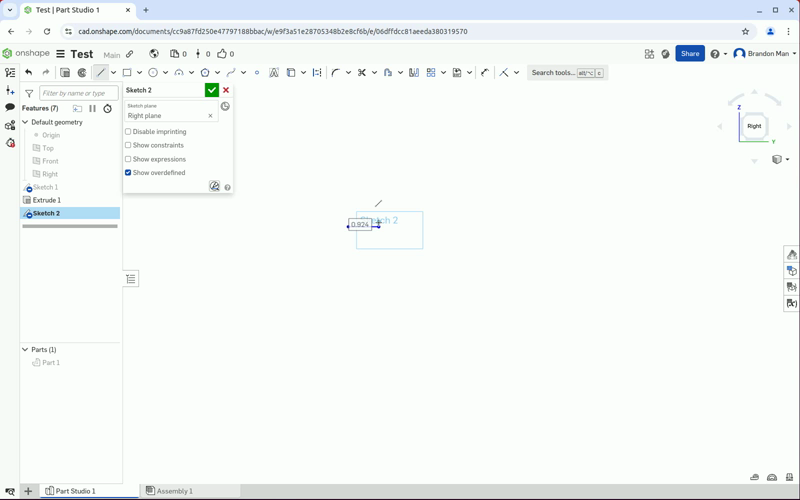
key_down(shift)
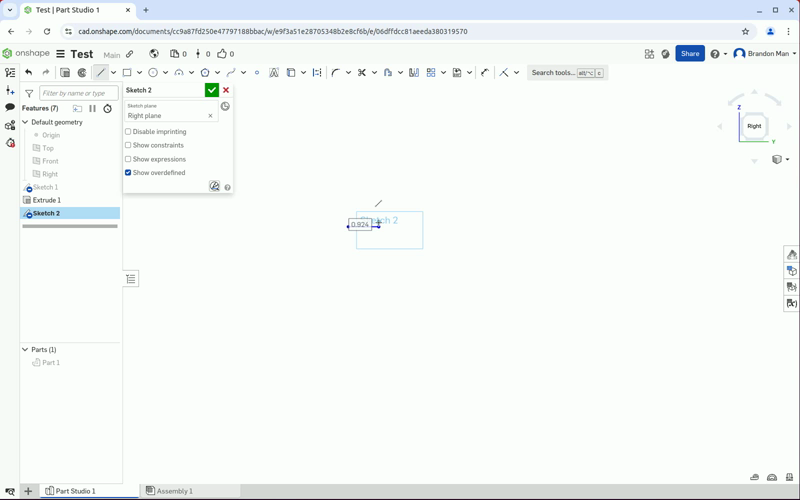
mouse_move(408, 222)
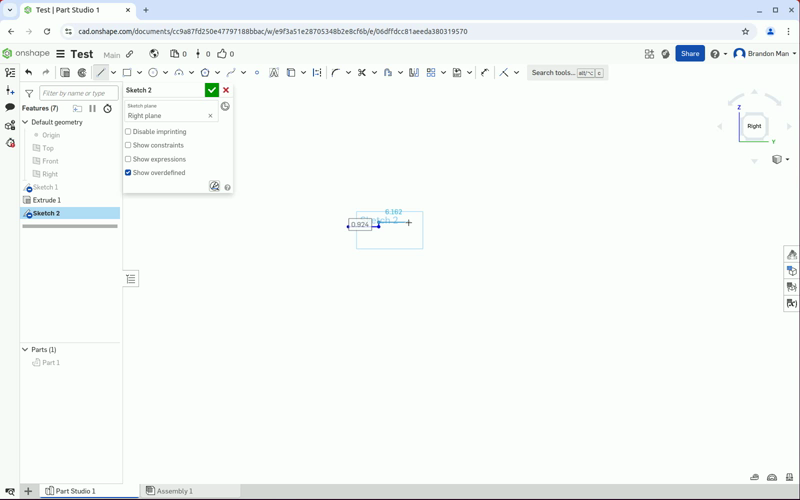
mouse_move(348, 222)
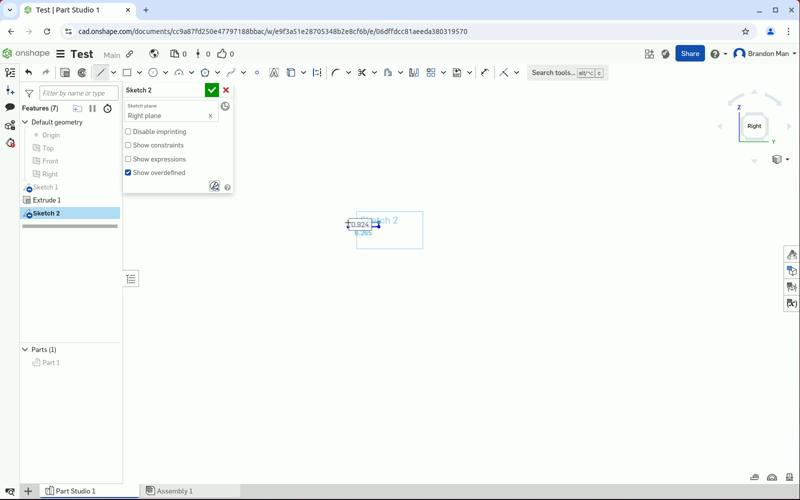
click(348, 222)
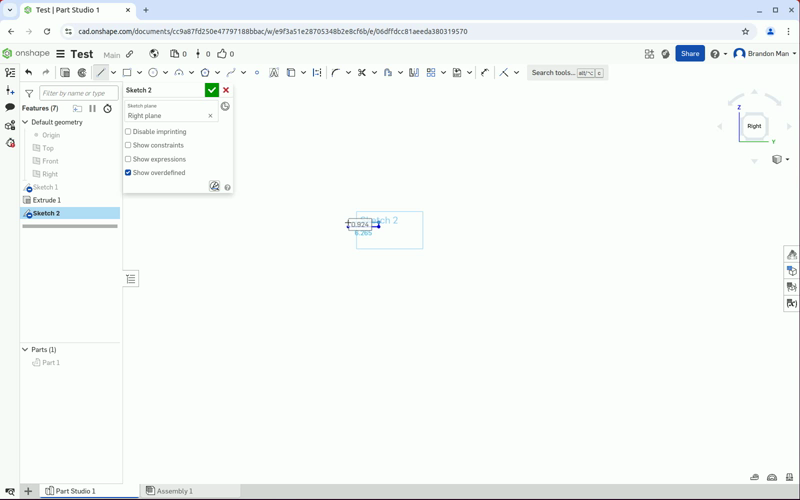
key_up(shift)
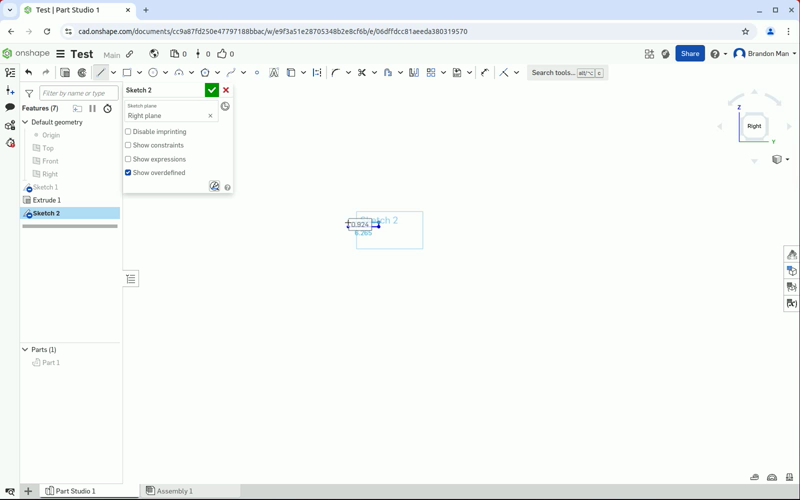
mouse_move(378, 222)
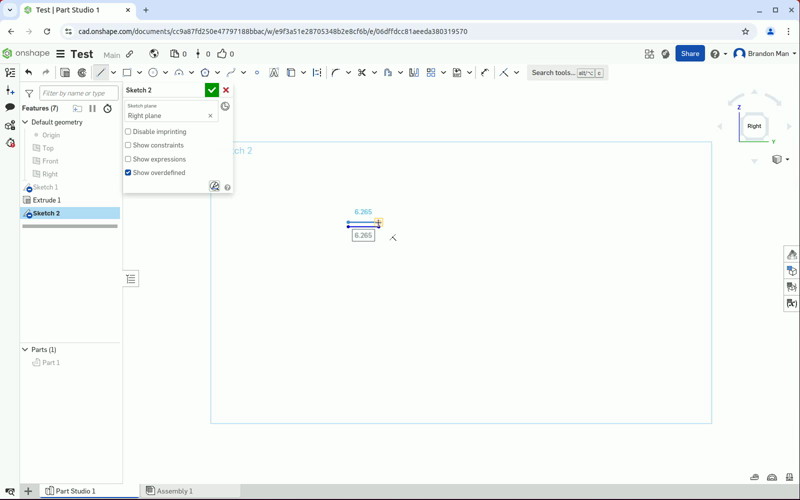
key_down(shift)
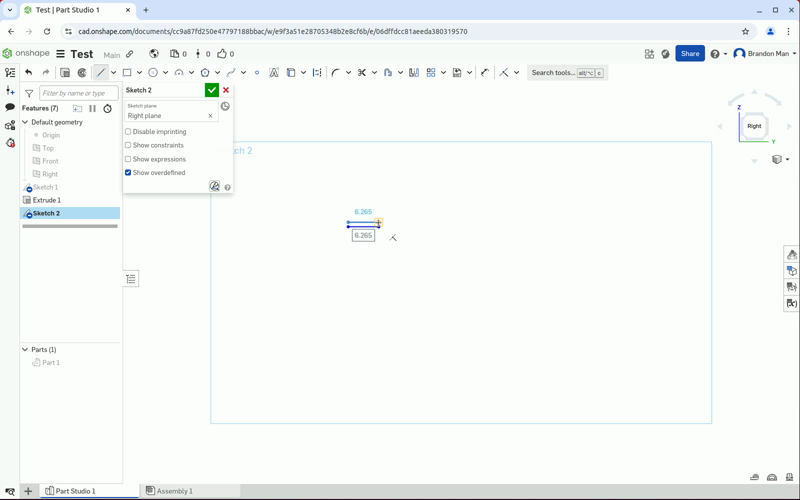
mouse_move(348, 226)
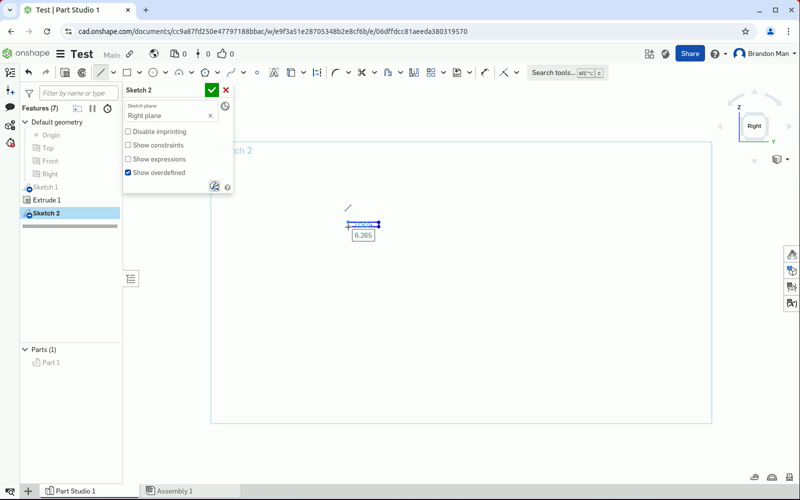
scroll(6)
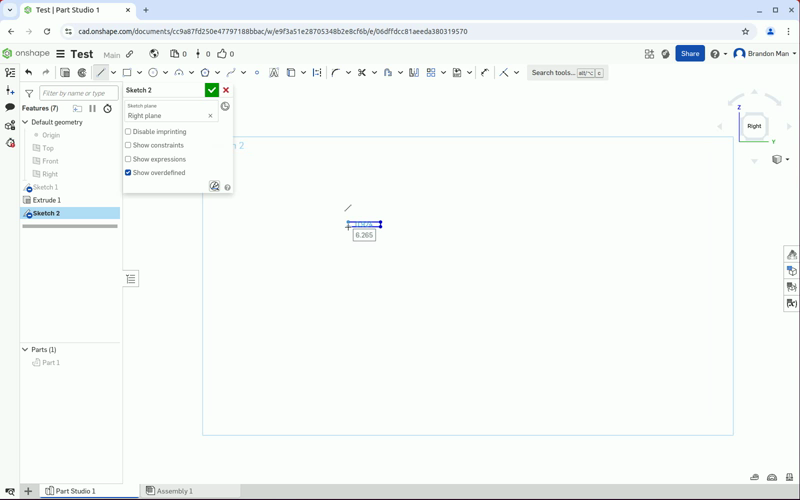
scroll(6)
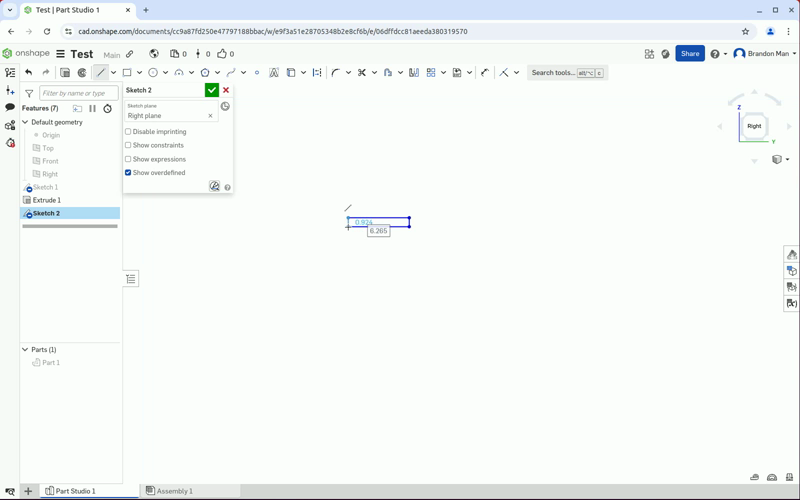
scroll(6)
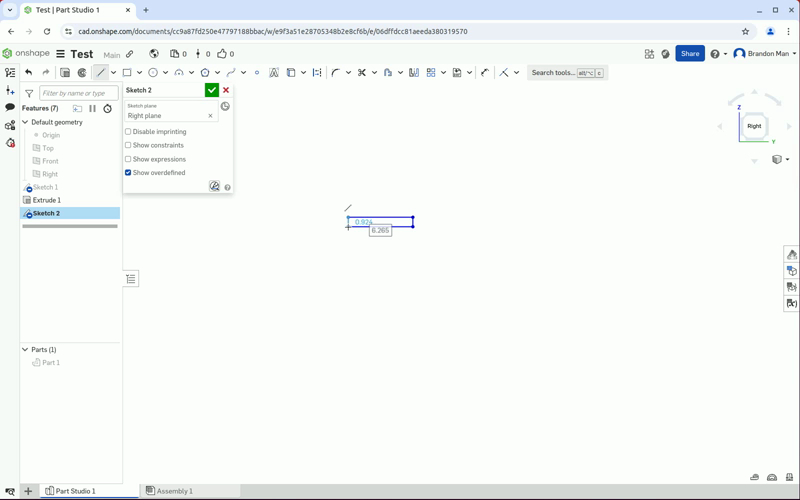
scroll(6)
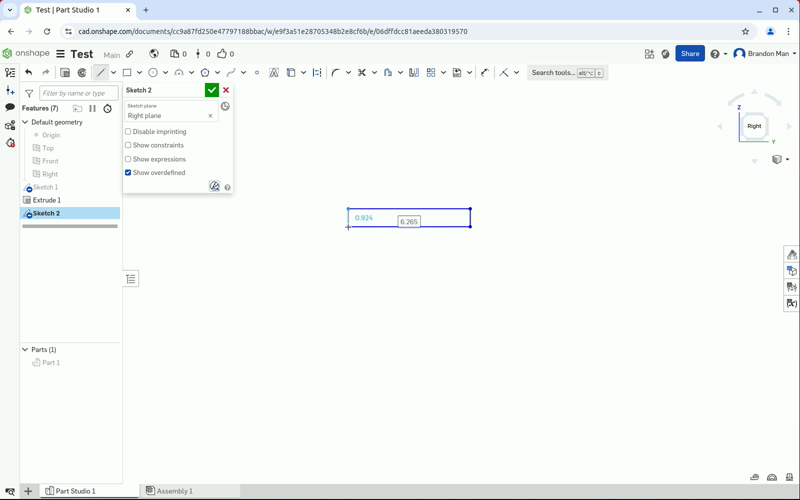
scroll(6)
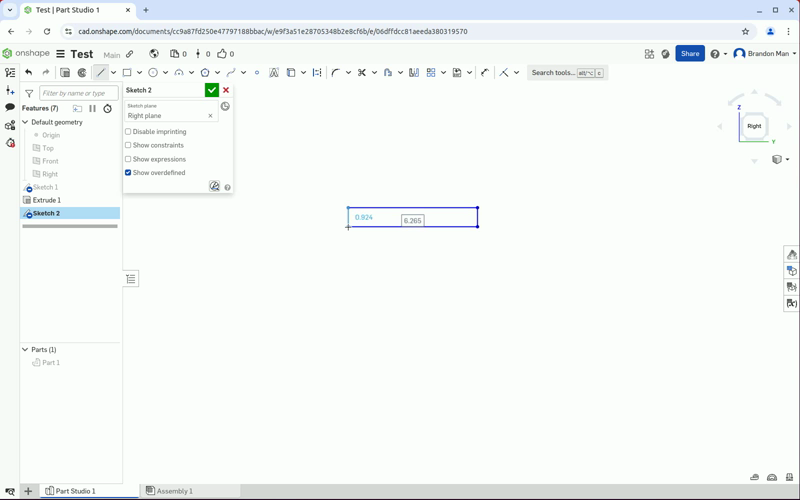
scroll(6)
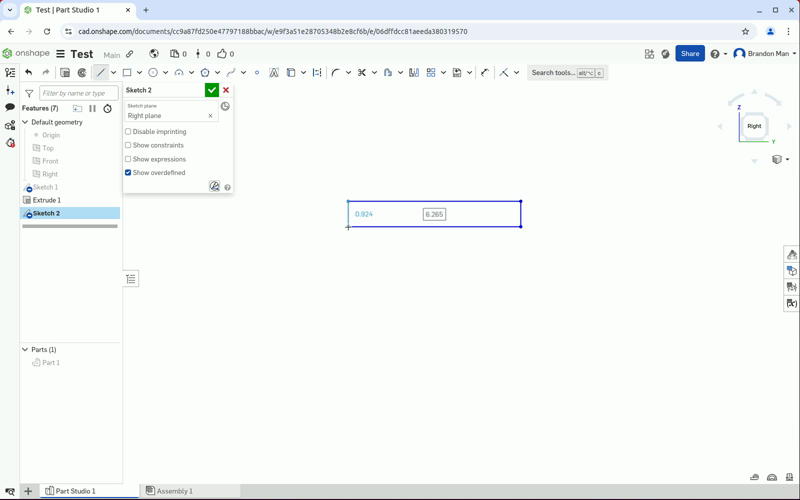
scroll(6)
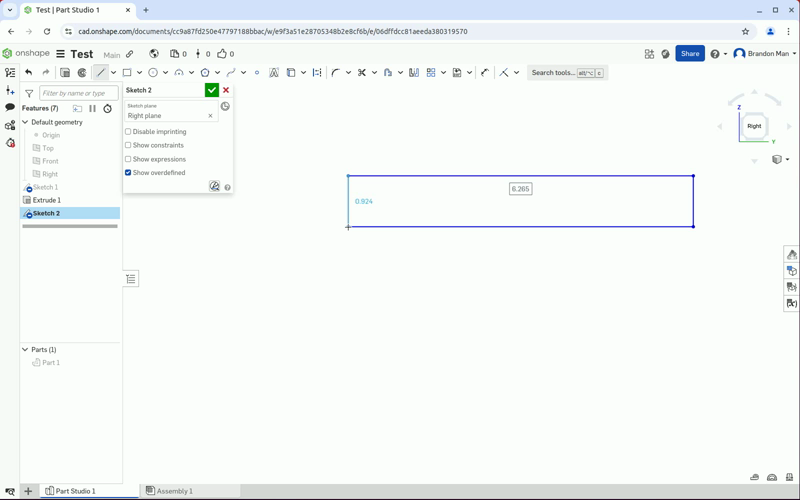
key_up(shift)
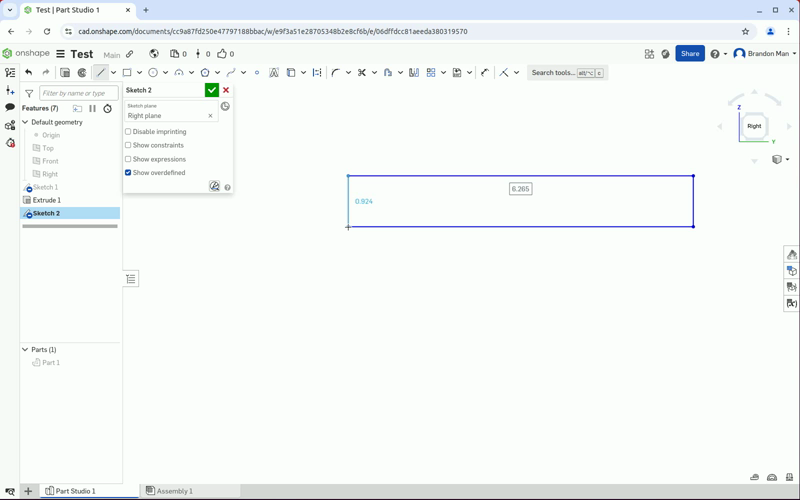
click(348, 226)
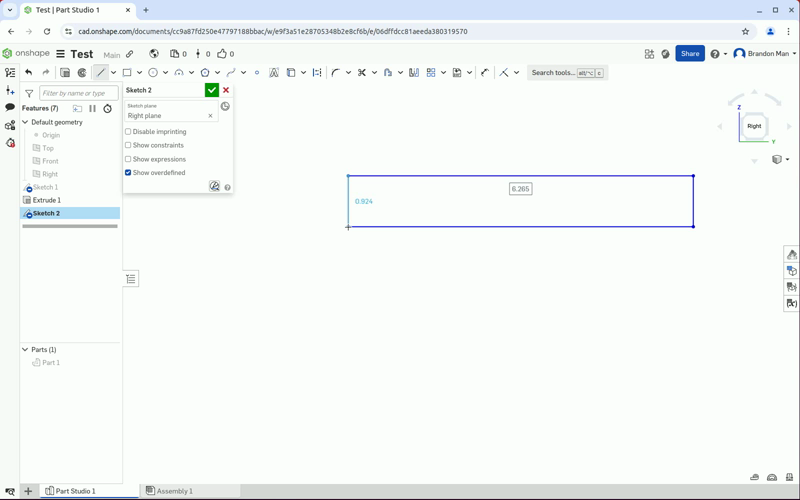
scroll(-6)
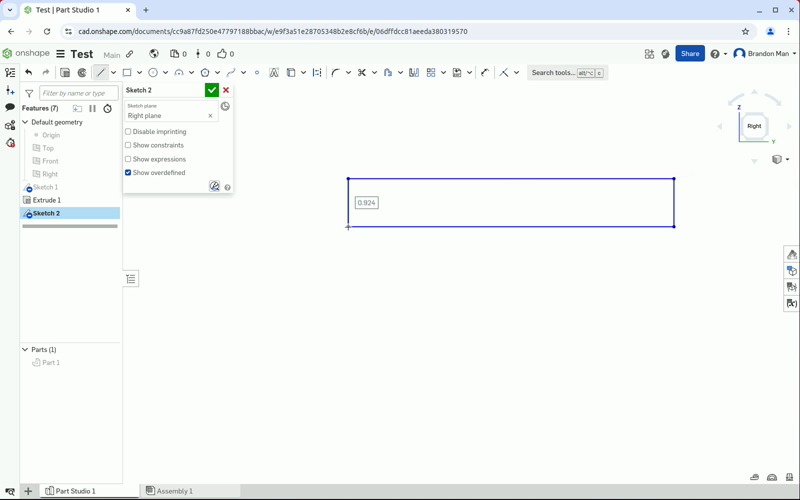
scroll(-6)
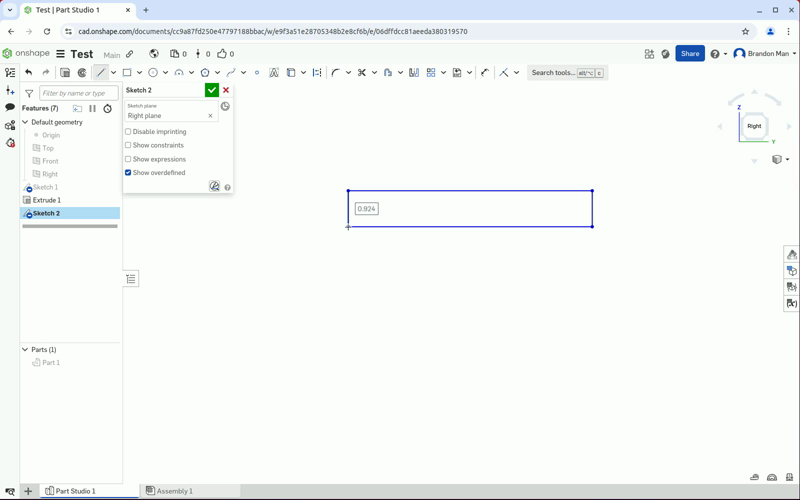
scroll(-6)
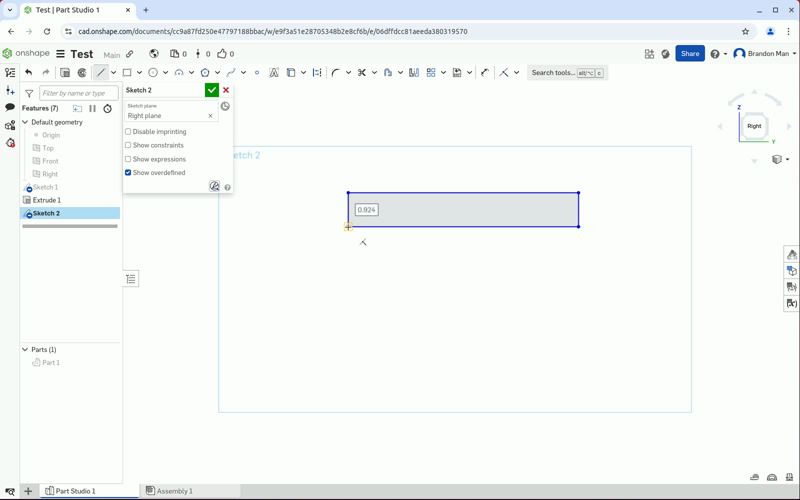
scroll(-6)
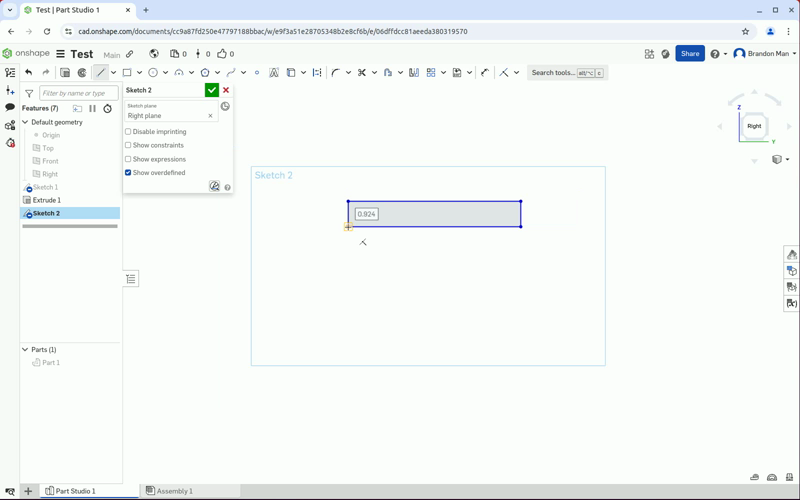
scroll(-6)
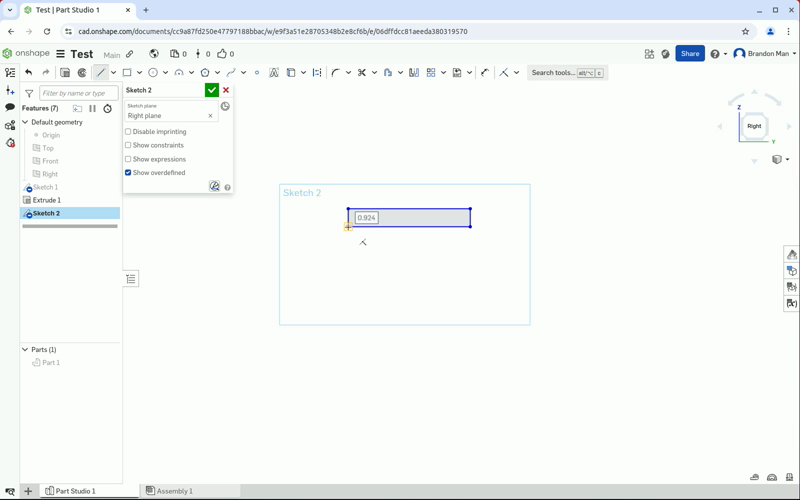
scroll(-6)
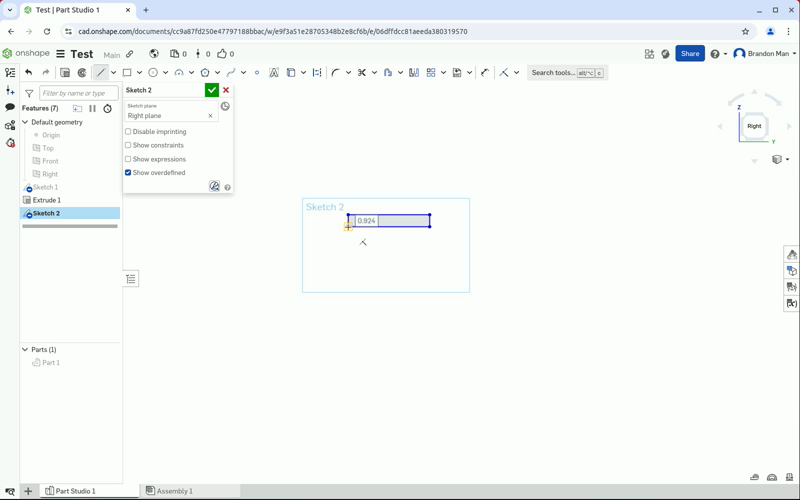
scroll(-6)
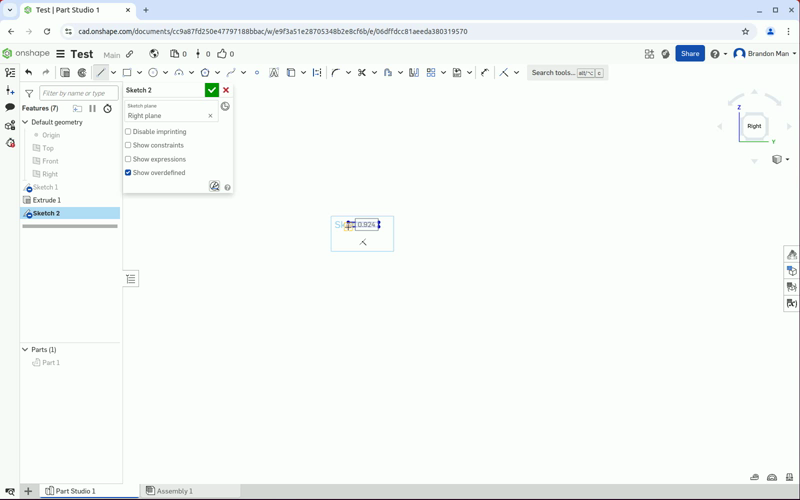
key(esc)
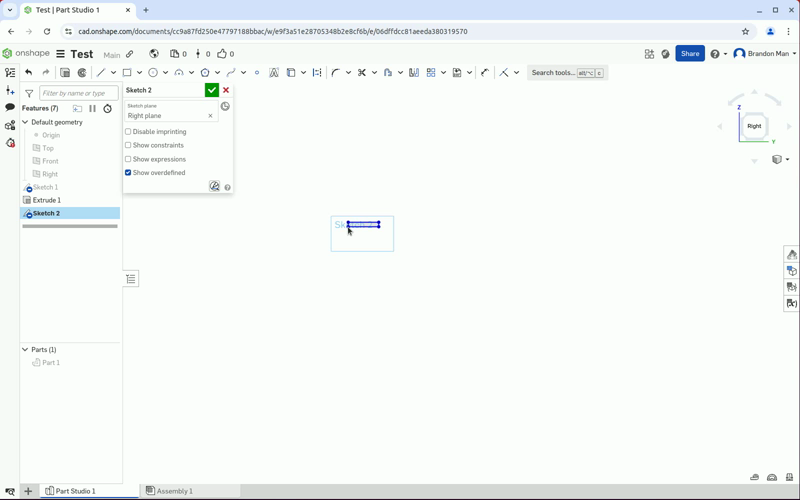
mouse_move(375, 223)
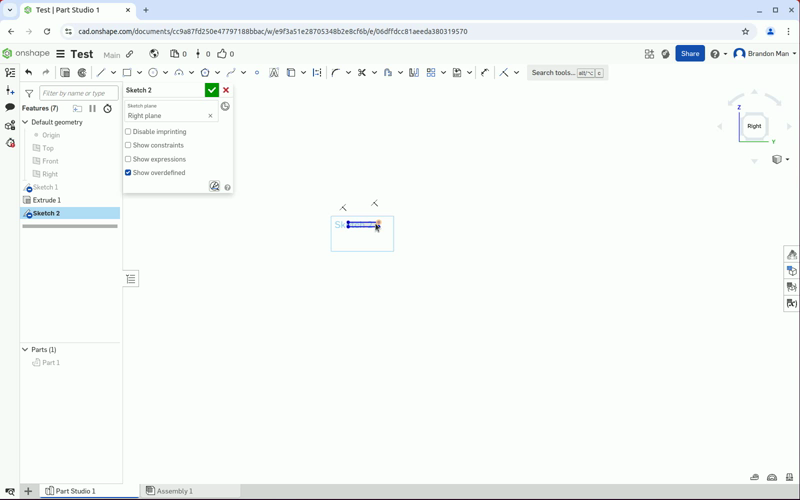
scroll(6)
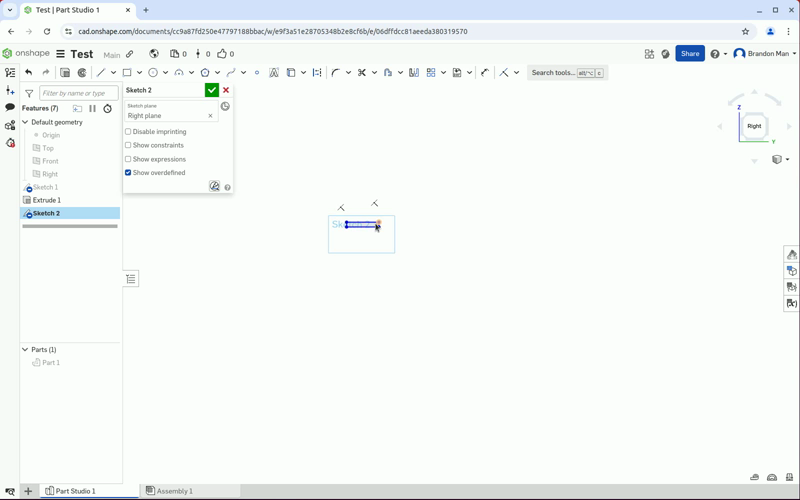
scroll(6)
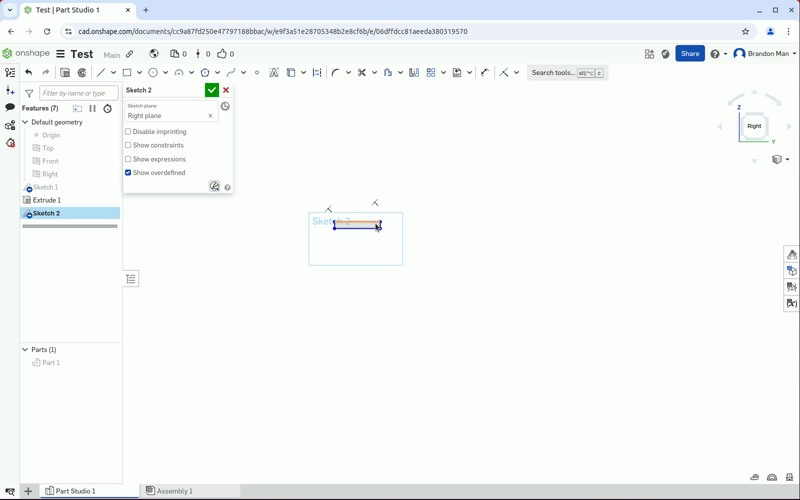
scroll(6)
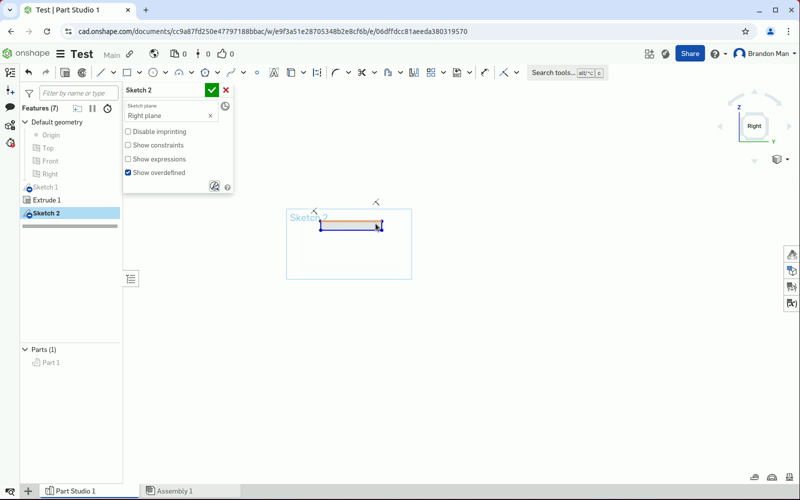
scroll(6)
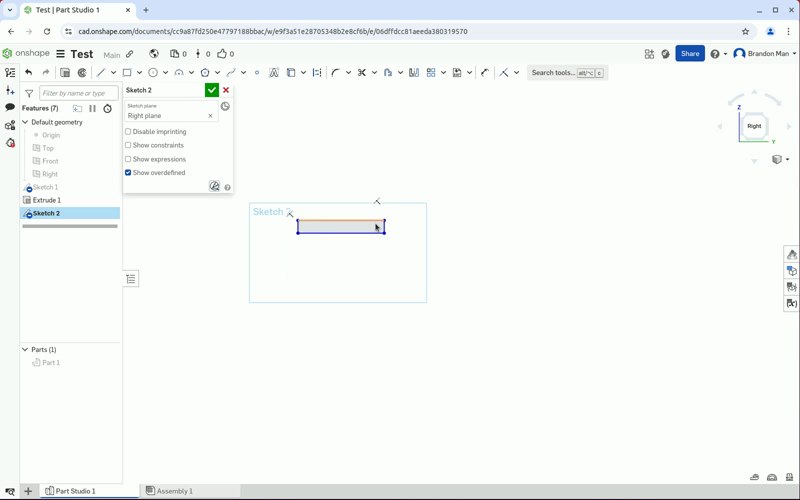
scroll(6)
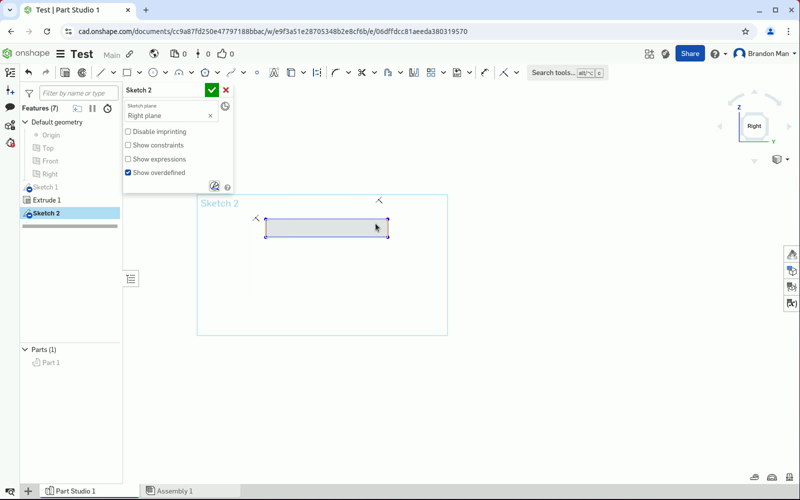
scroll(6)
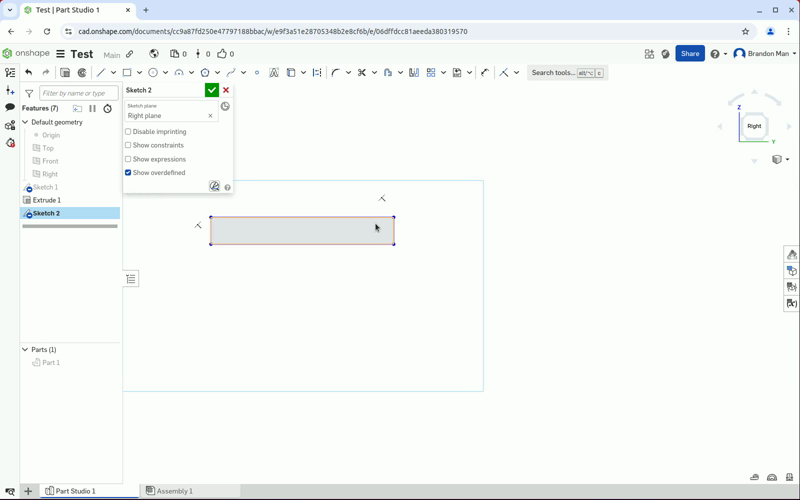
scroll(6)
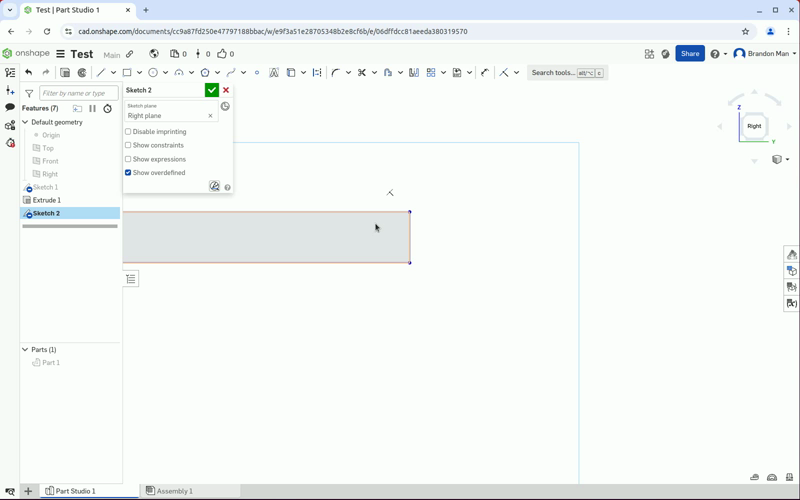
click(375, 223)
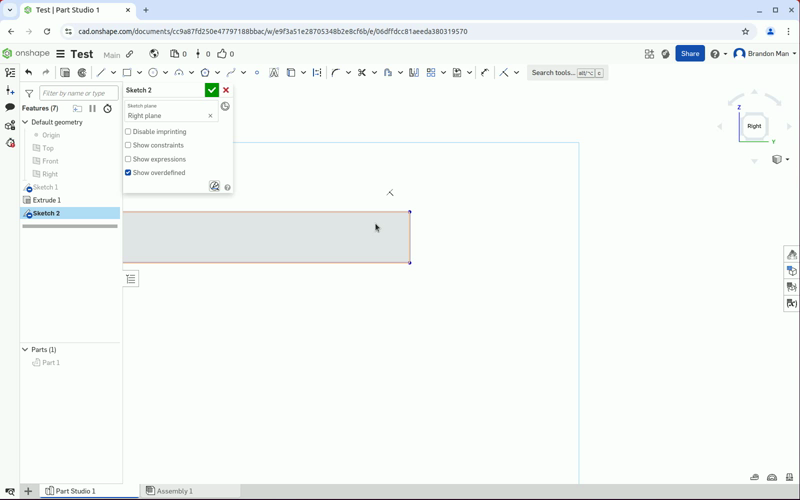
scroll(-6)
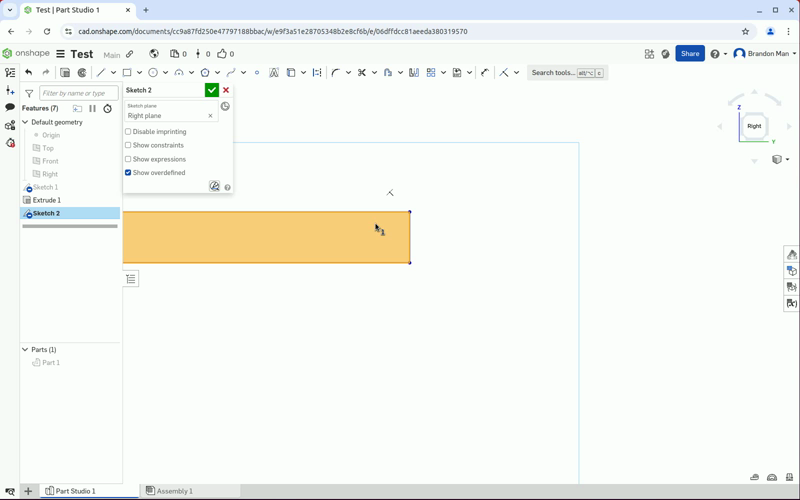
scroll(-6)
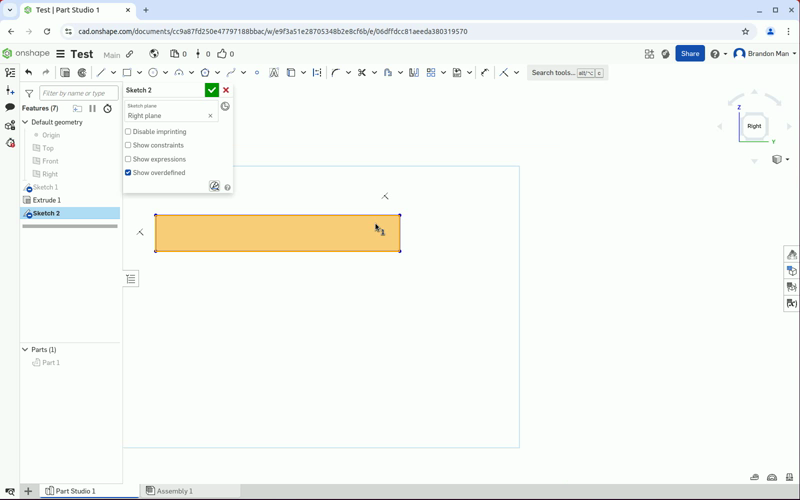
scroll(-6)
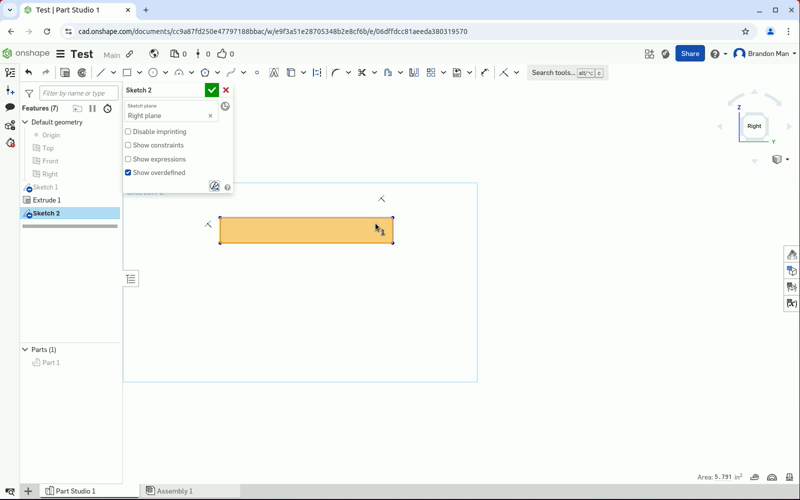
scroll(-6)
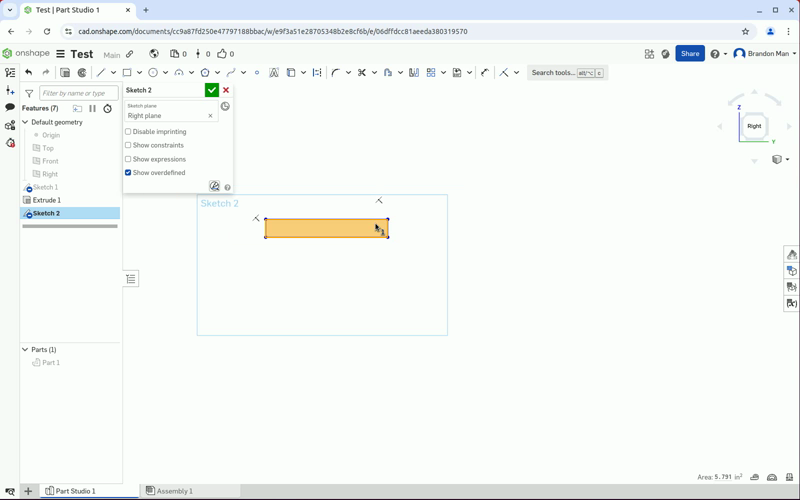
scroll(-6)
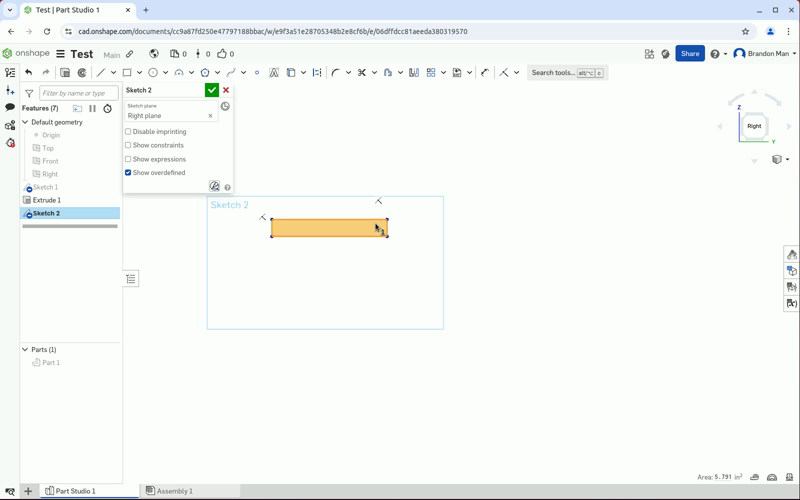
scroll(-6)
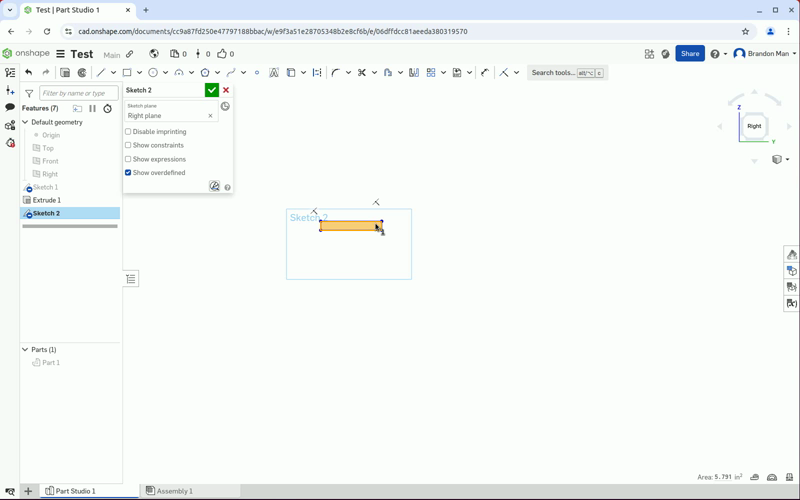
scroll(-6)
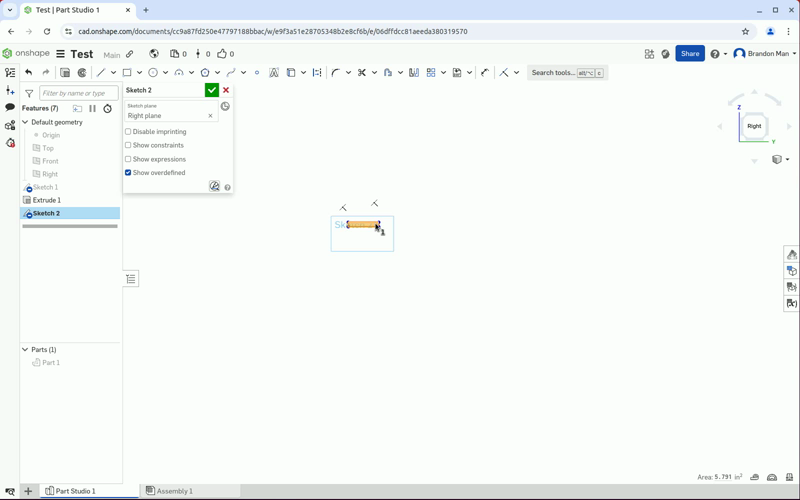
mouse_move(73, 352)
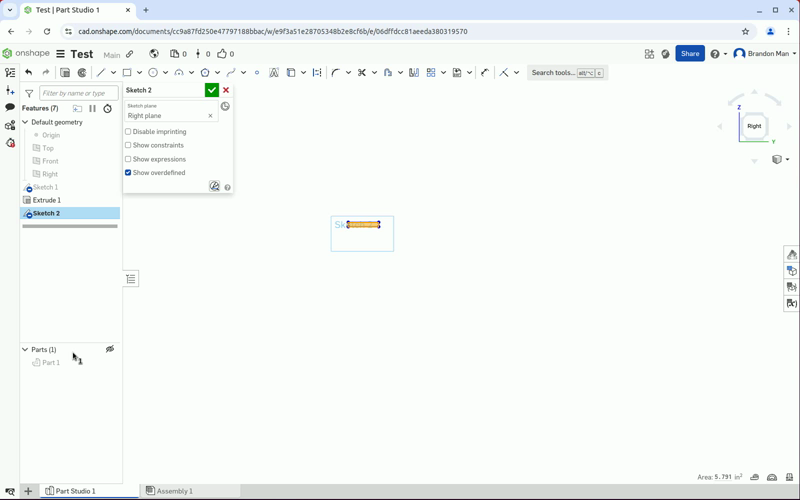
key(shift+y)
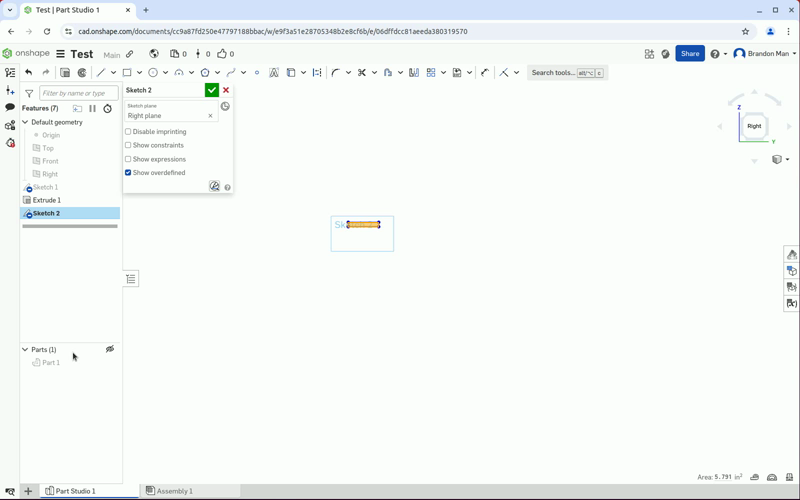
key(shift+e)
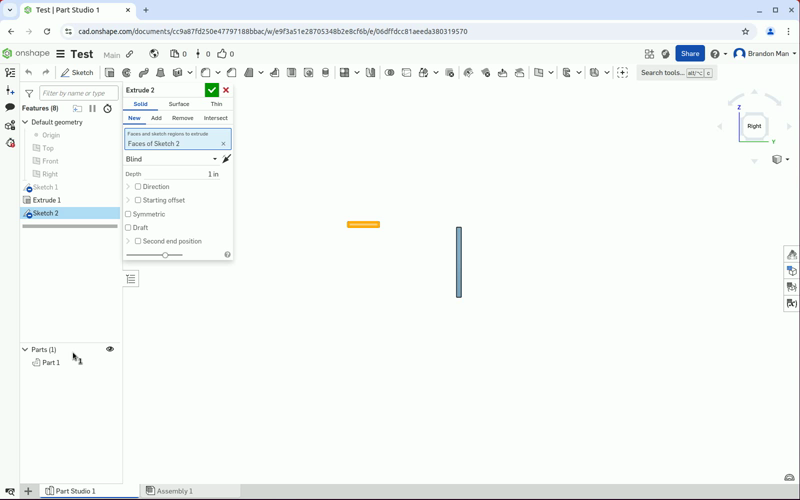
mouse_move(143, 106)
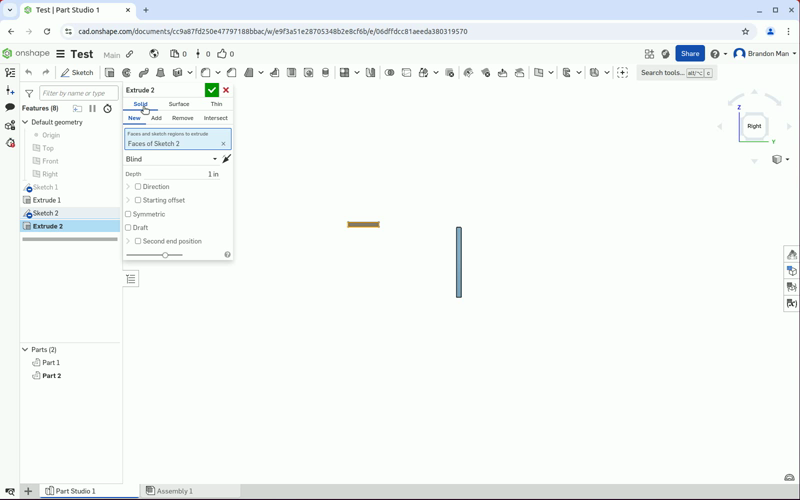
click(143, 106)
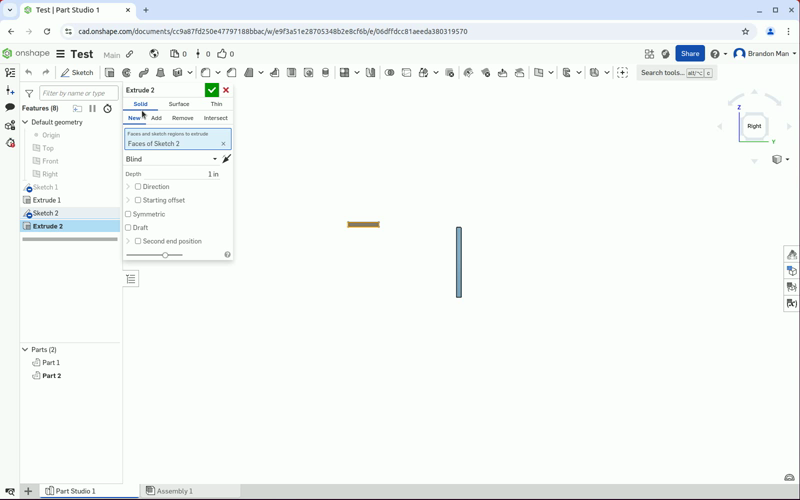
mouse_move(137, 120)
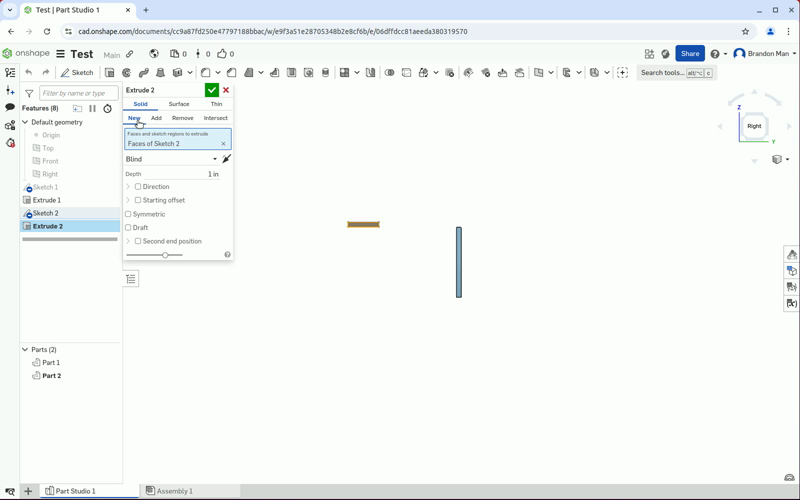
click(137, 120)
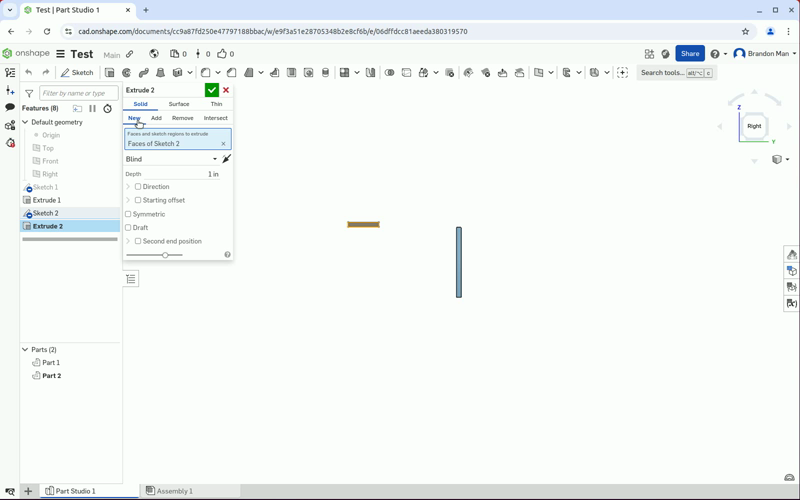
key(tab, 4)
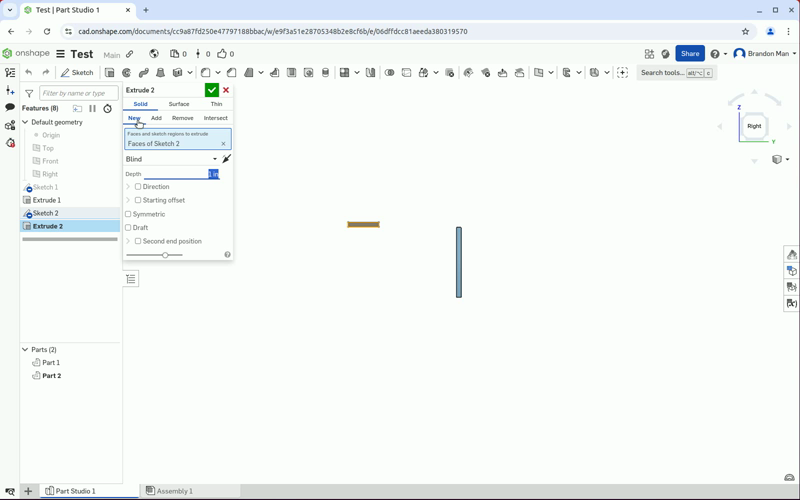
text(9.388)
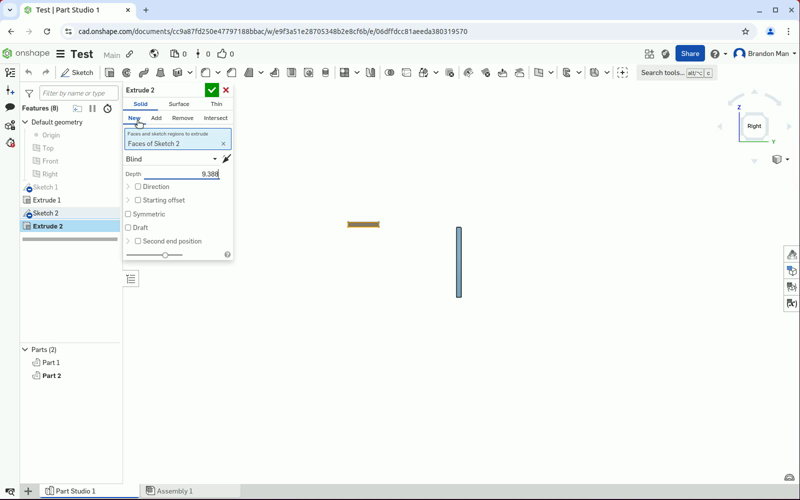
key(enter)
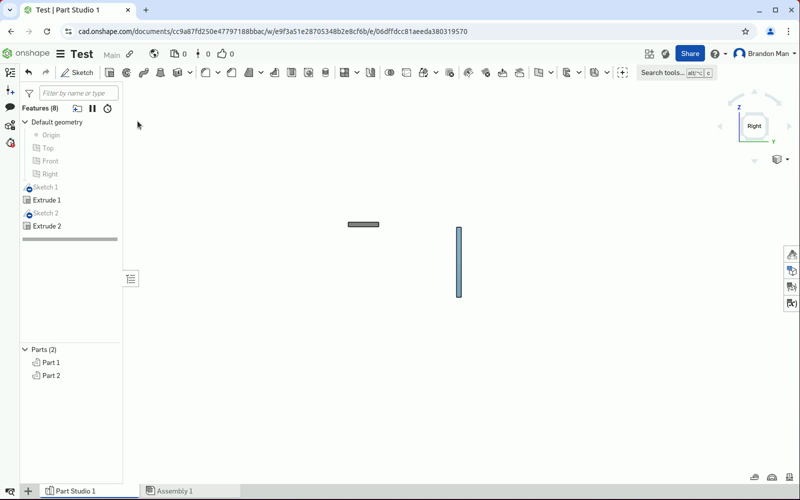
key(shift+h)
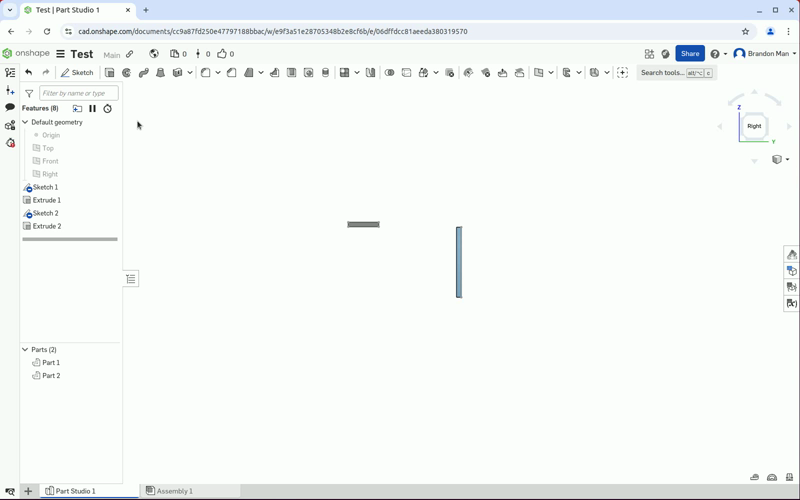
key(shift+h)
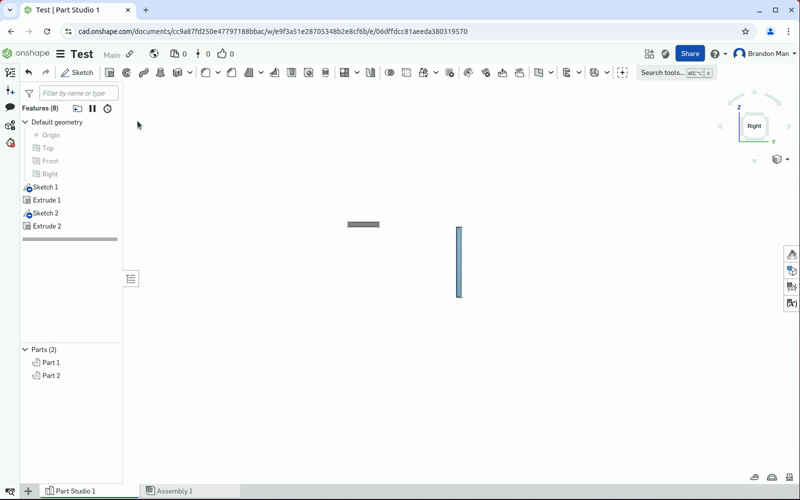
key(shift+7)
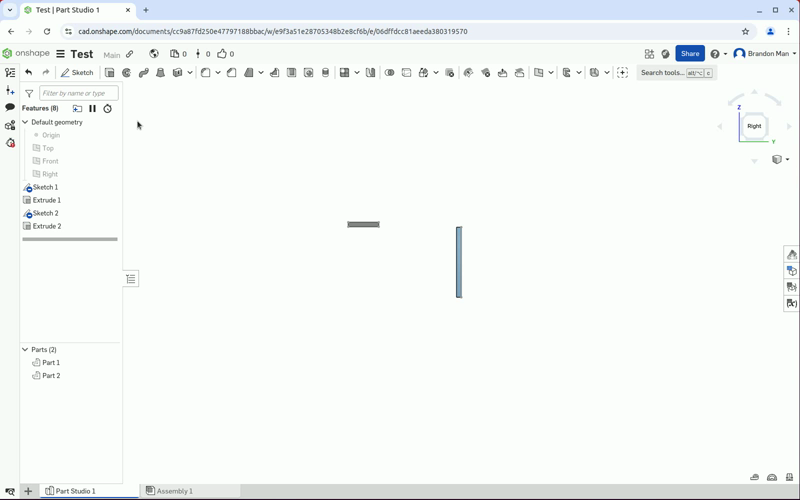
key(right, 2)
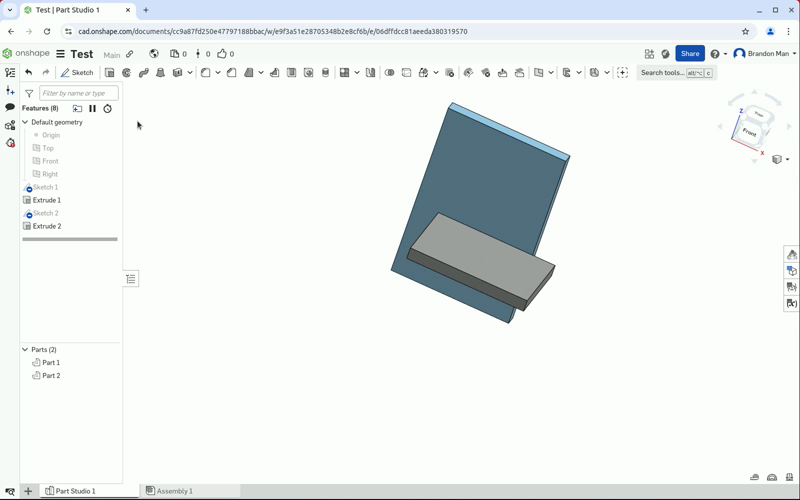
key(down, 2)
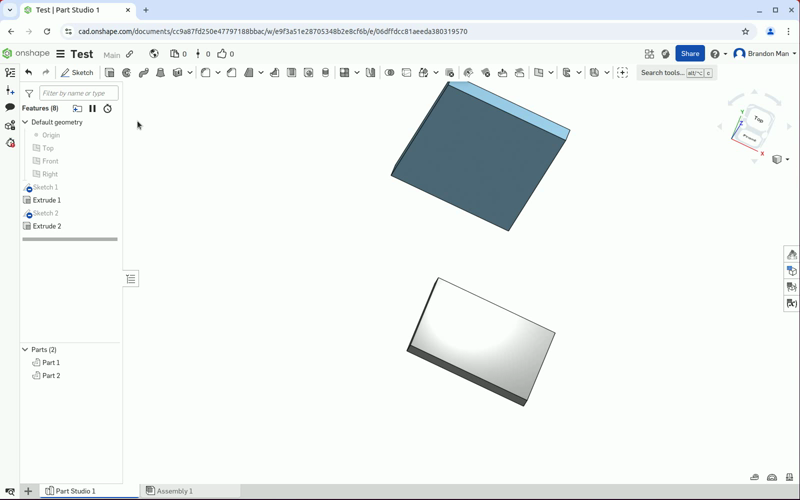
key(up, 2)
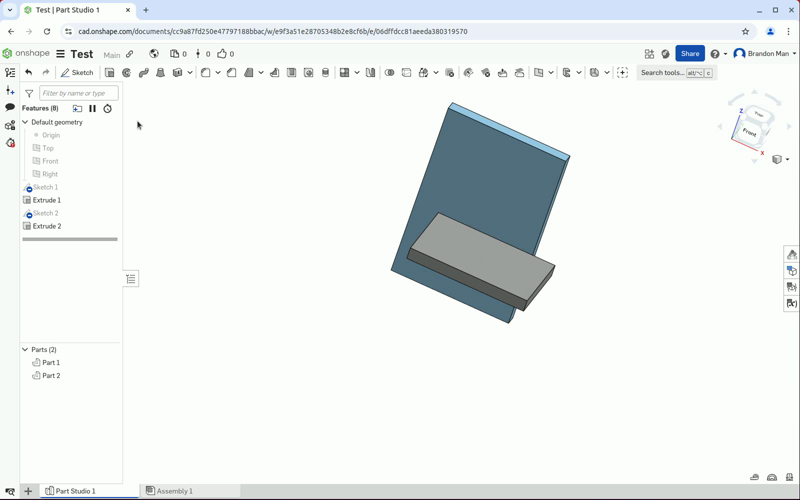
key(left, 2)
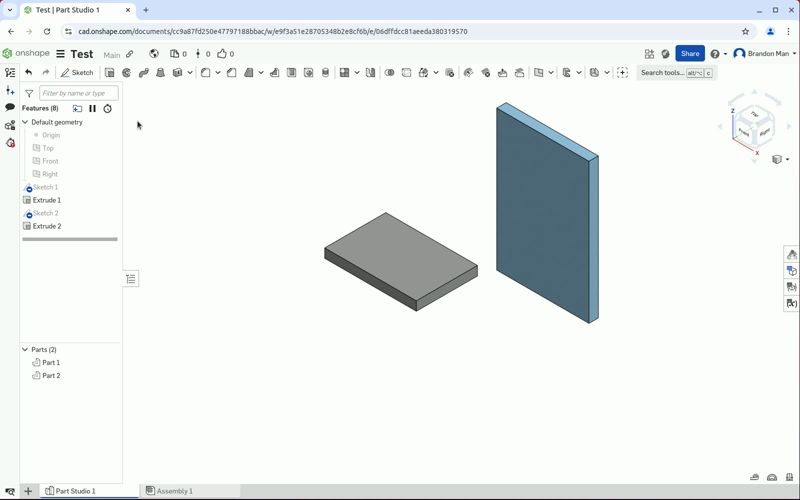
mouse_move(73, 189)
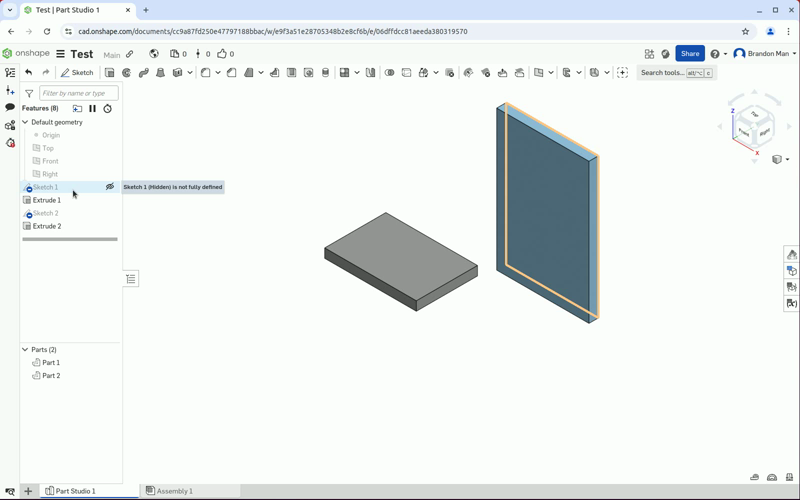
click(73, 189)